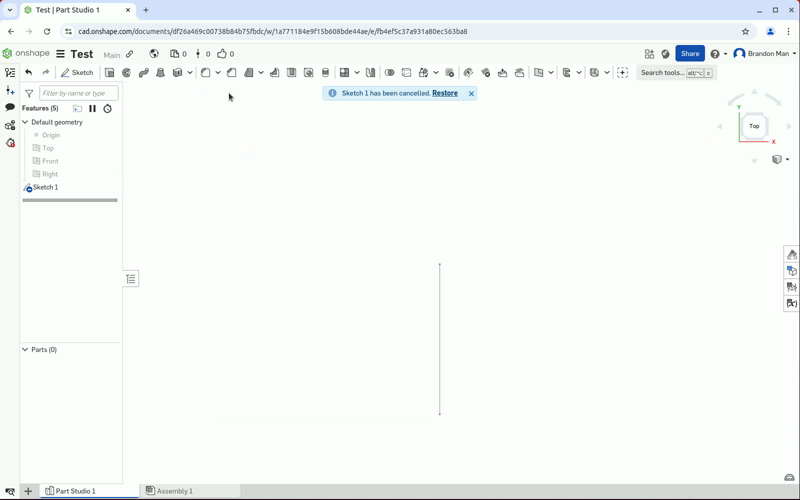
key(shift+h)
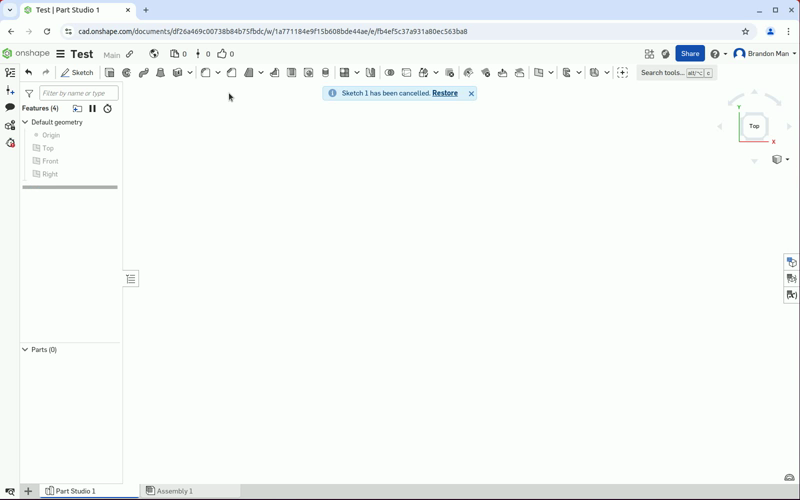
mouse_move(73, 352)
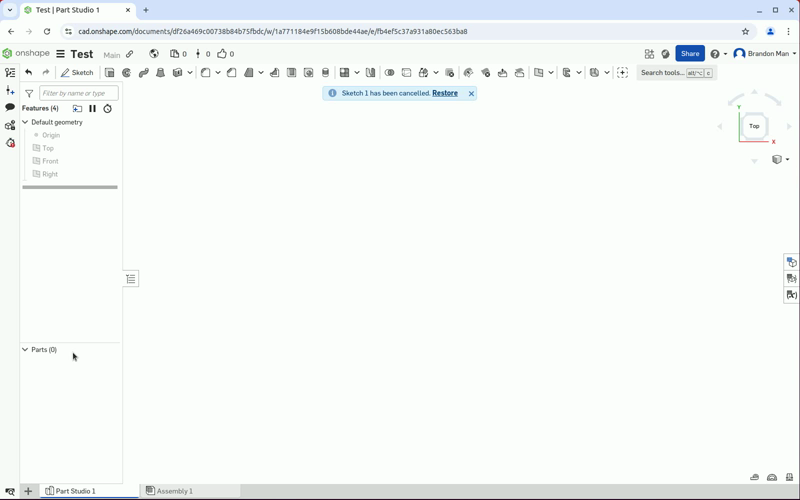
key(y)
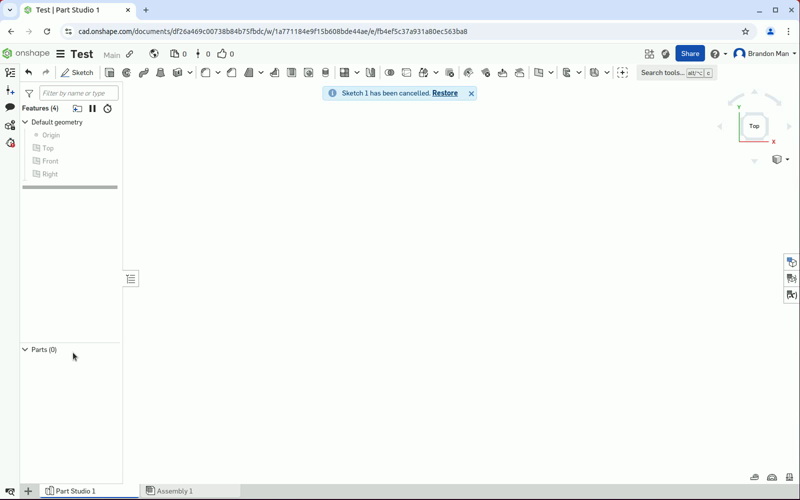
key(shift+p)
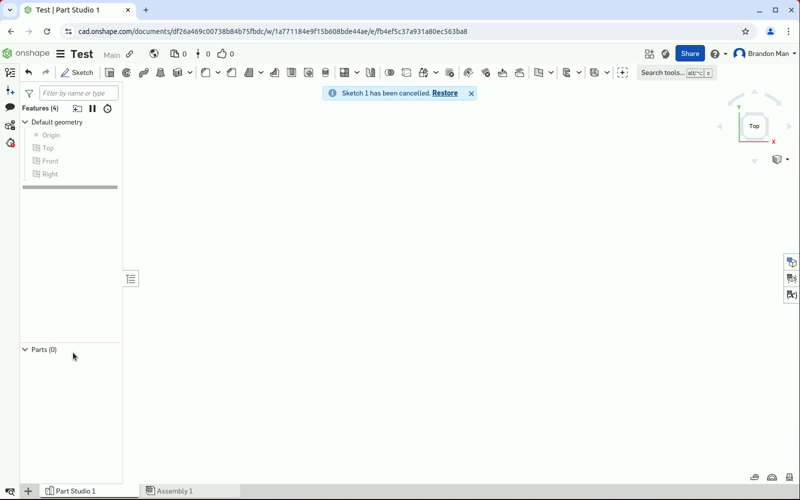
key(space)
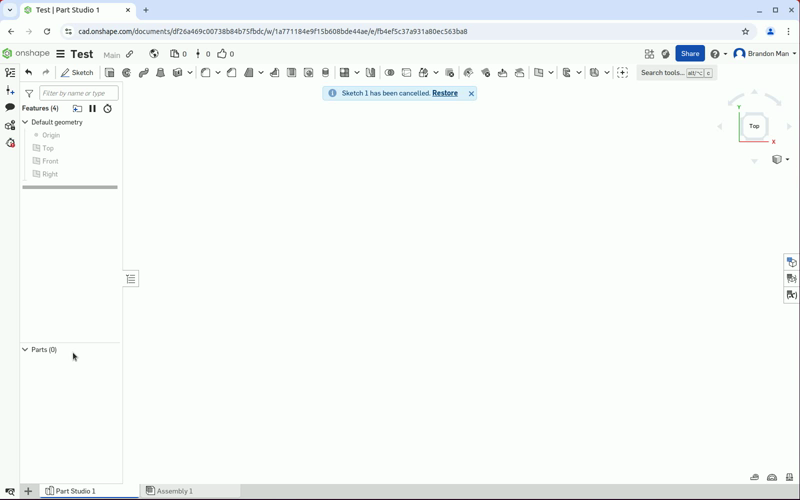
key_down(shift)
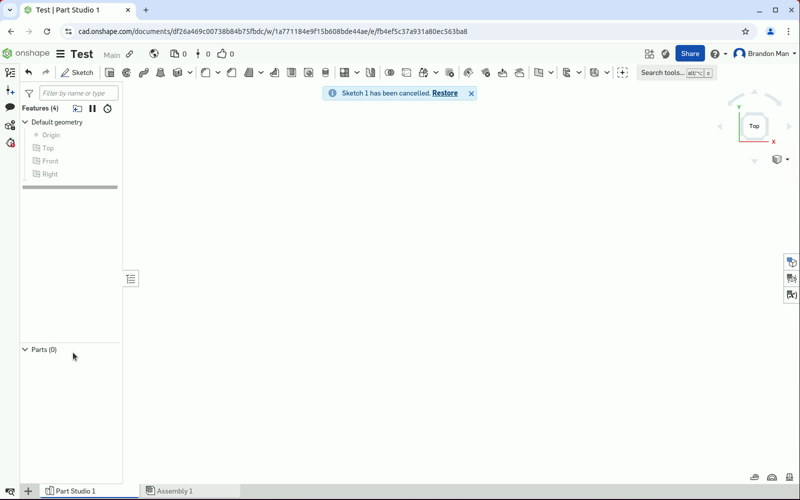
key(up)
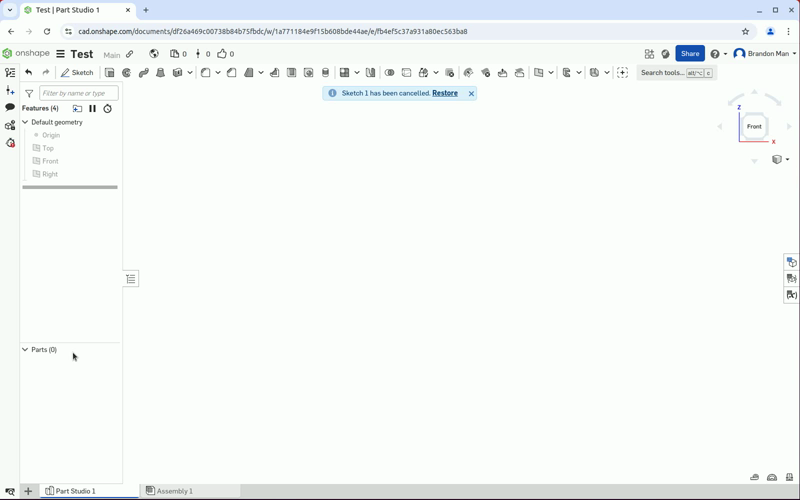
key_up(shift)
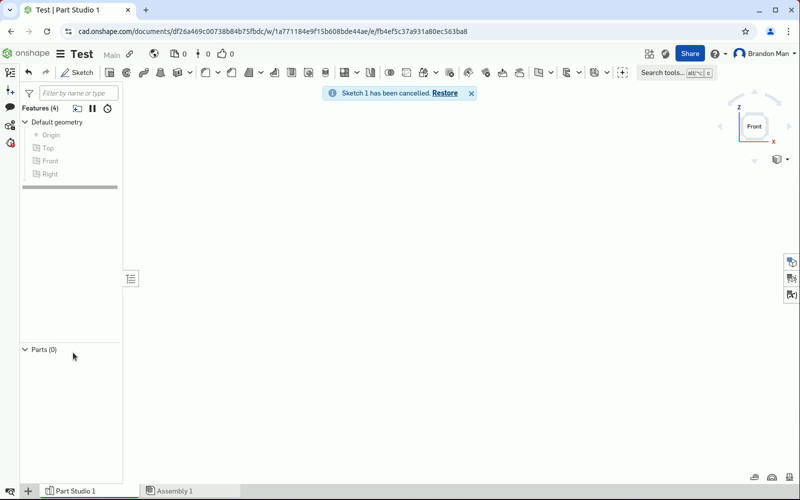
mouse_move(73, 352)
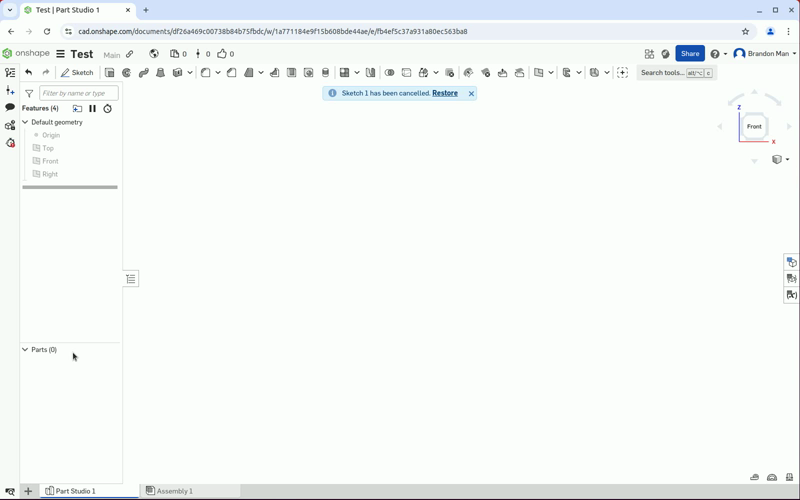
key(shift+y)
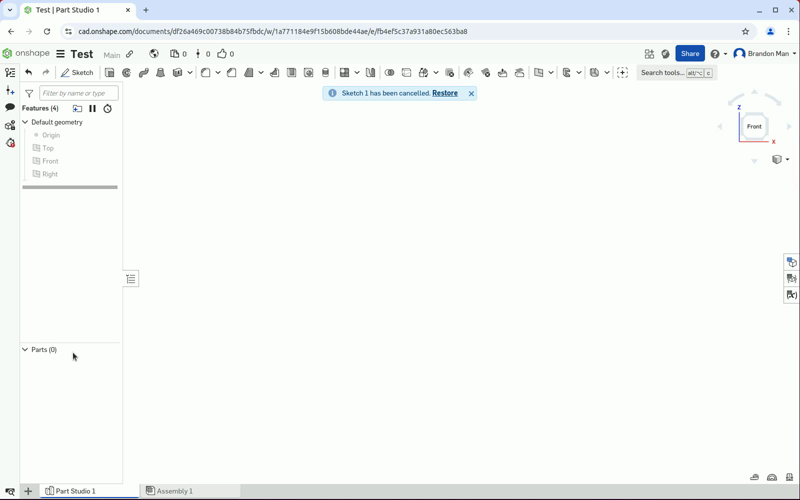
key(shift+s)
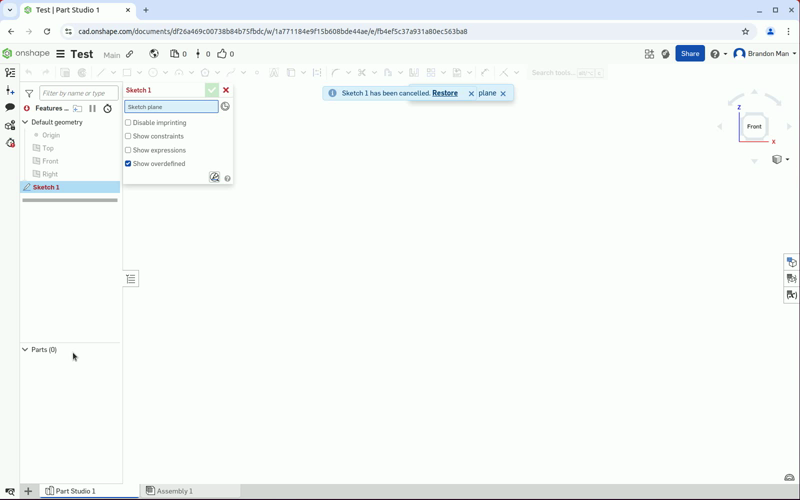
mouse_move(73, 163)
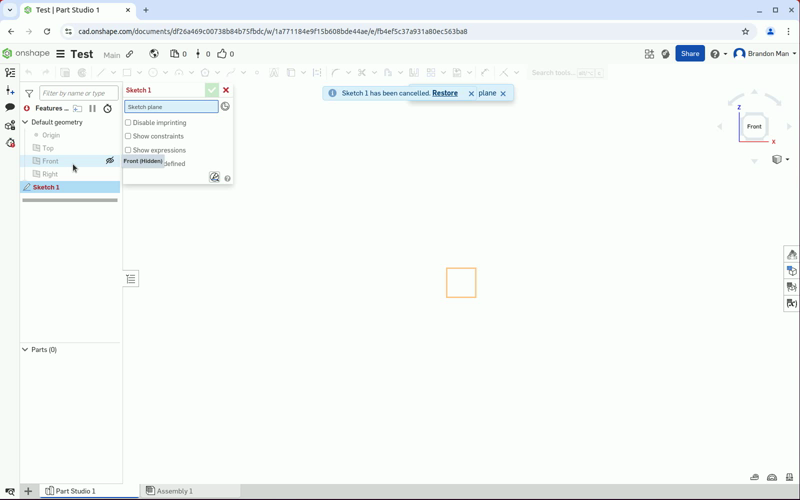
click(73, 163)
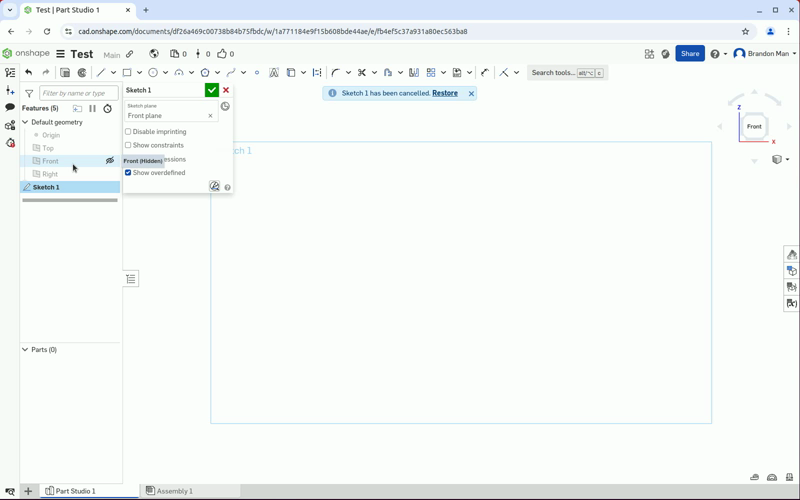
mouse_move(73, 352)
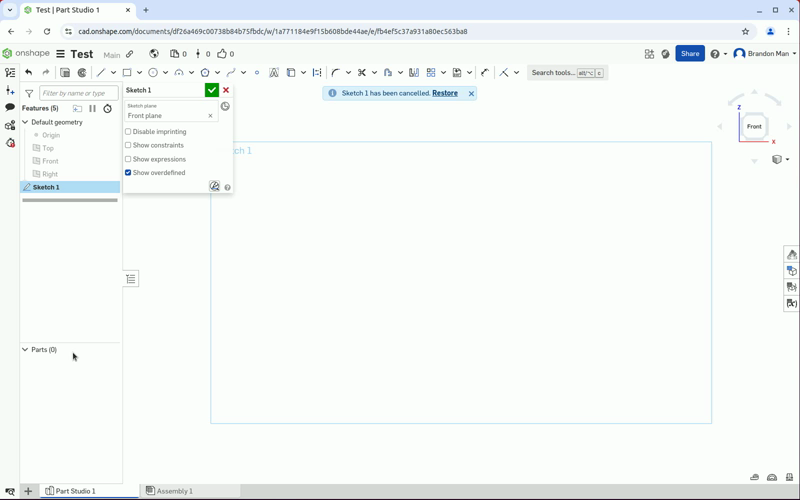
key(y)
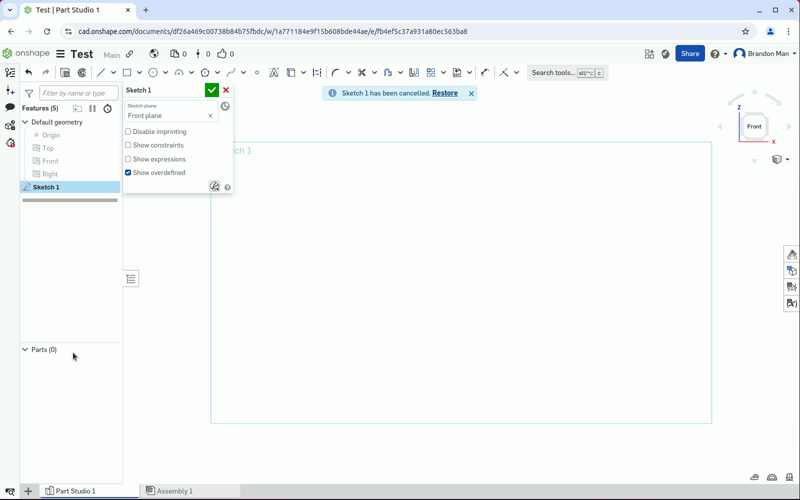
key(l)
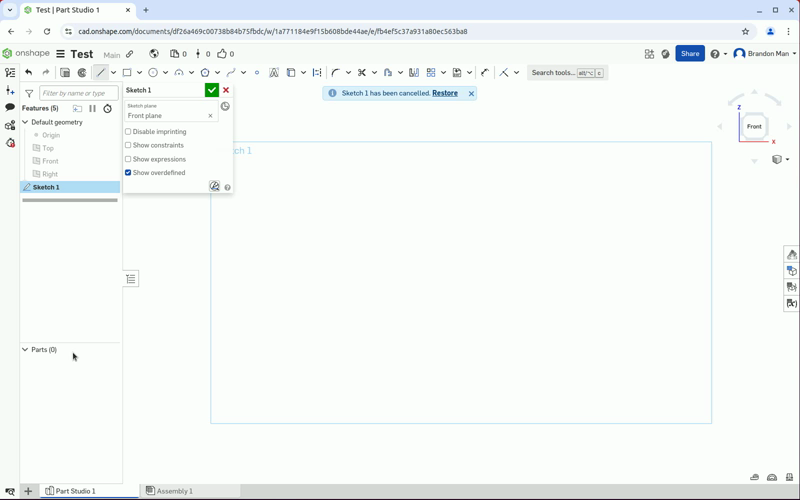
key_down(shift)
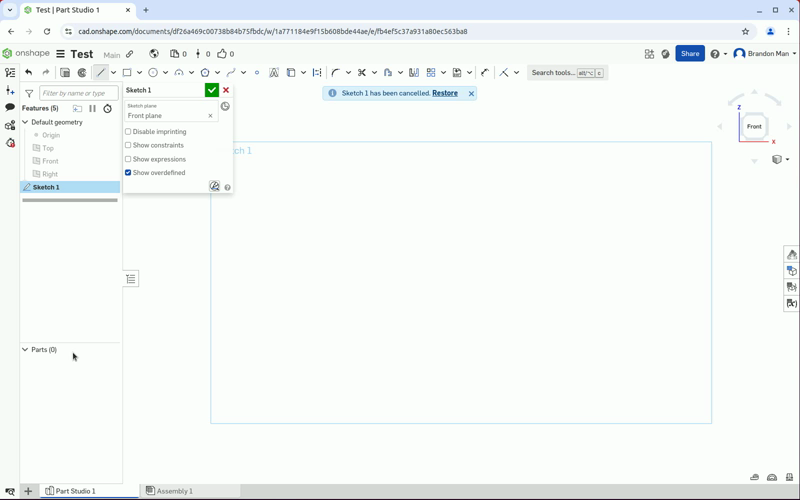
mouse_move(348, 282)
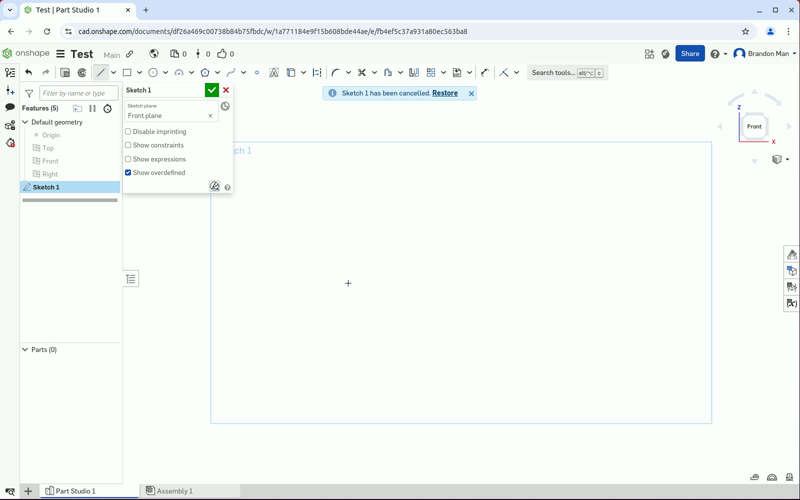
click(348, 282)
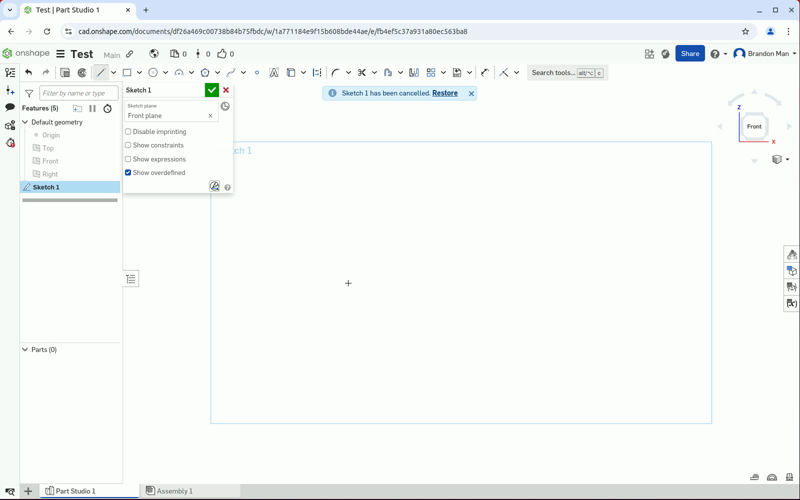
key_up(shift)
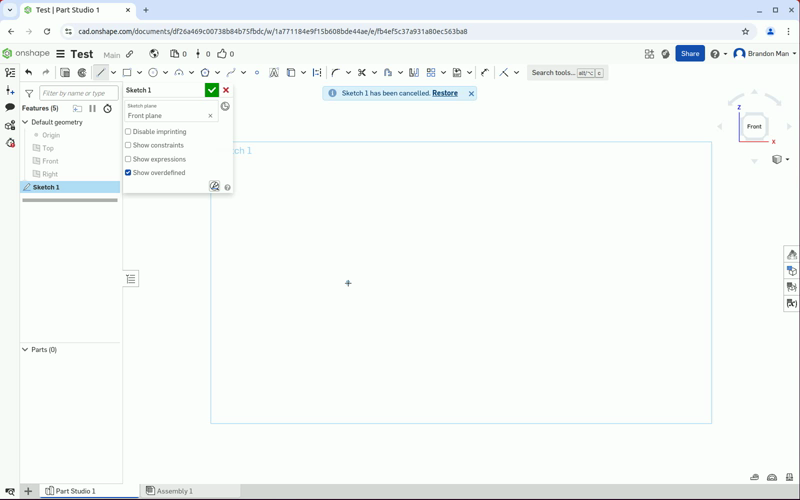
key_down(shift)
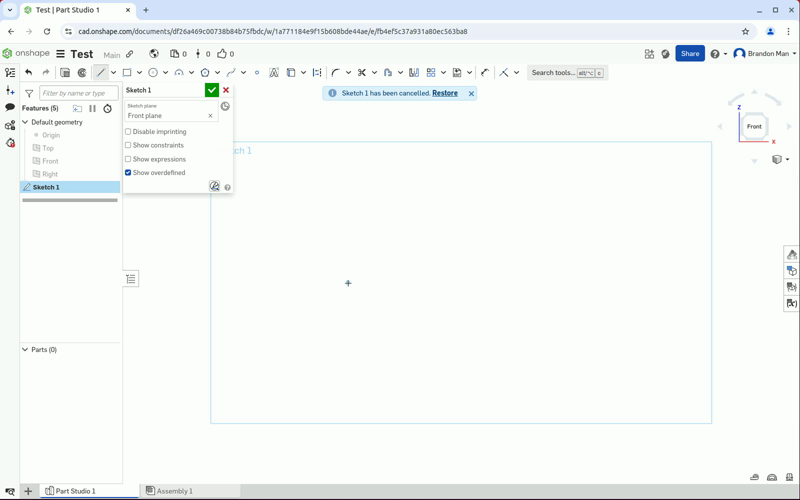
mouse_move(378, 282)
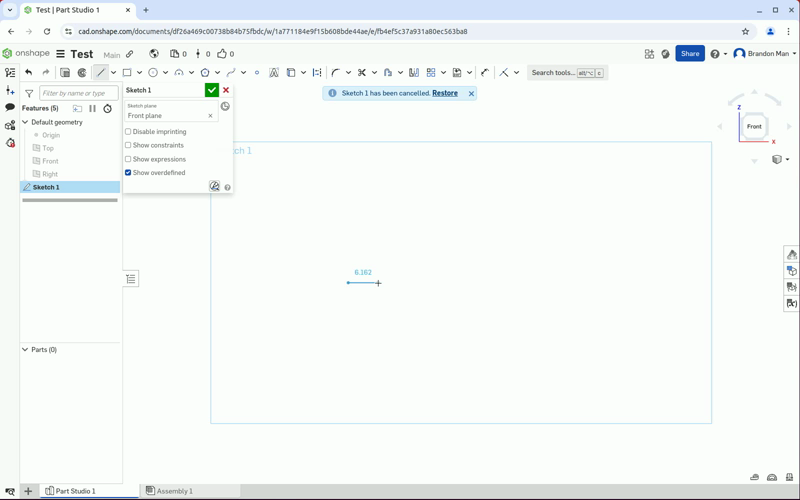
mouse_move(393, 282)
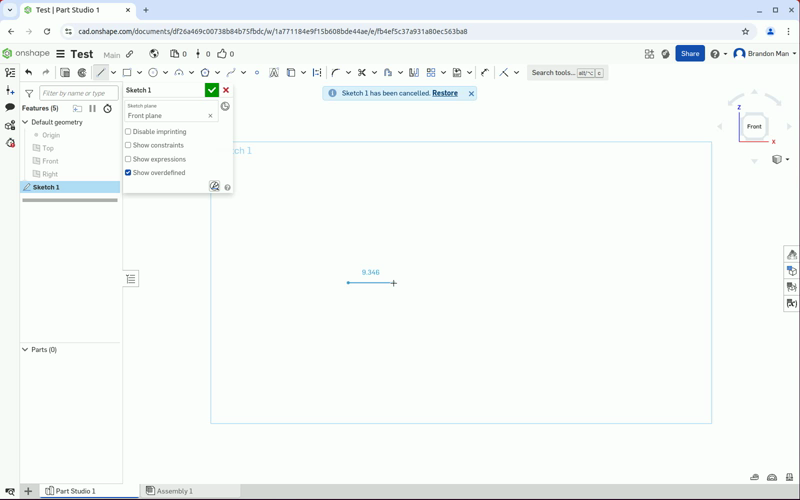
click(393, 282)
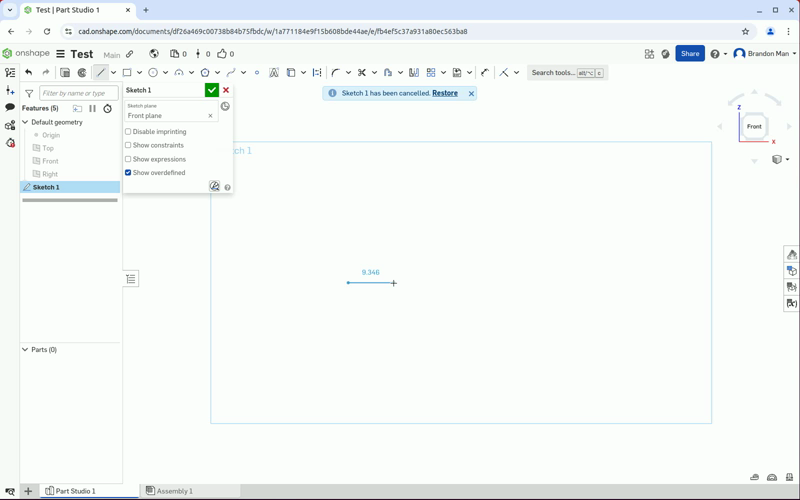
key_up(shift)
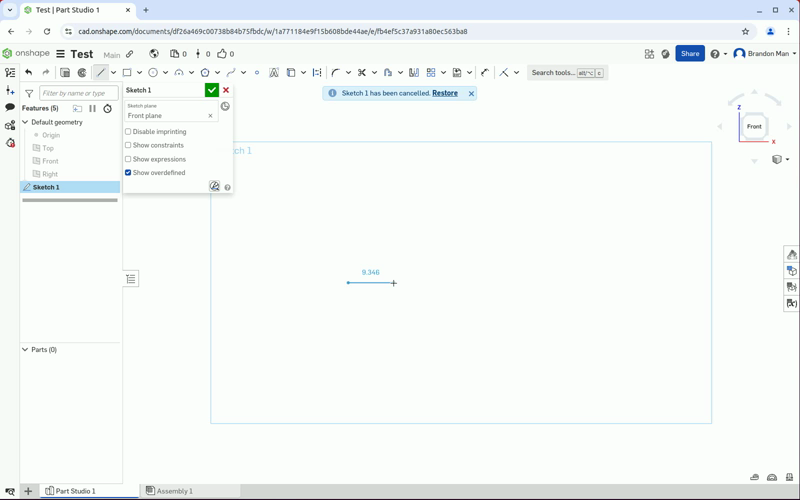
key_down(shift)
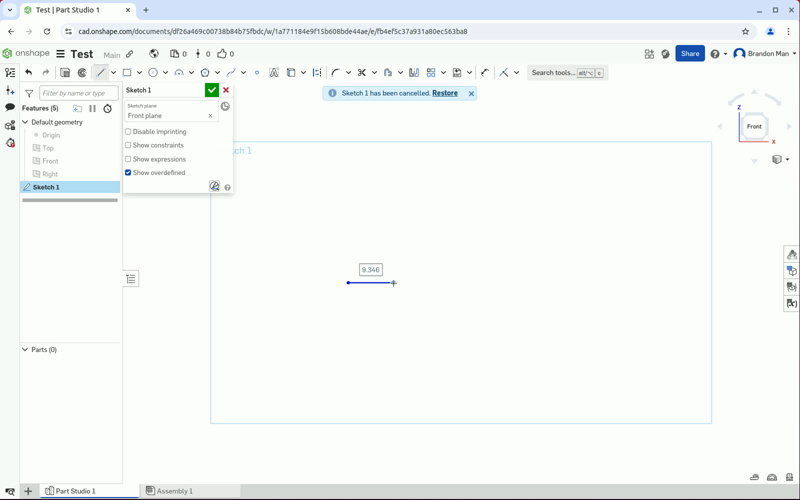
mouse_move(423, 282)
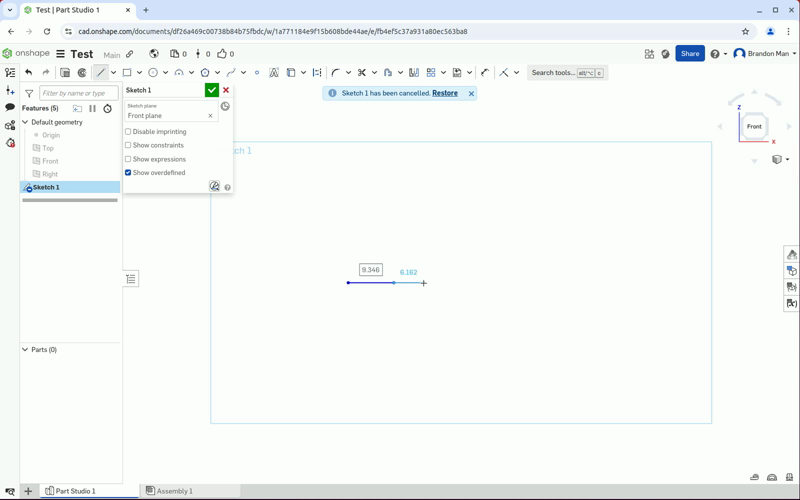
mouse_move(393, 278)
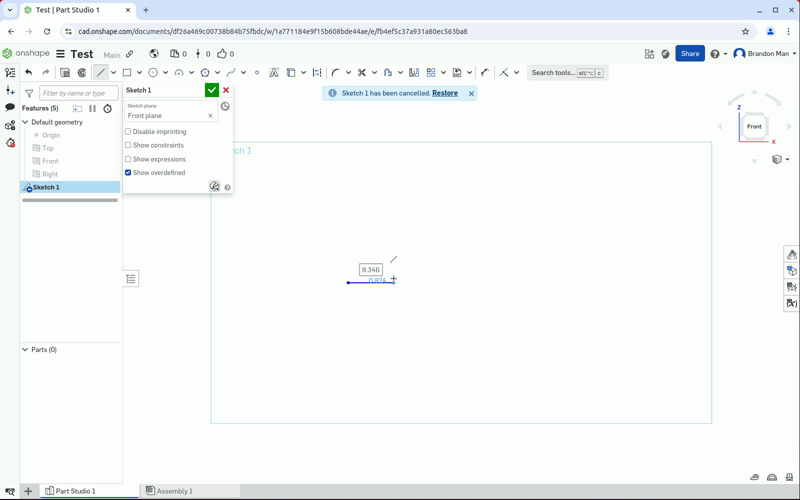
scroll(6)
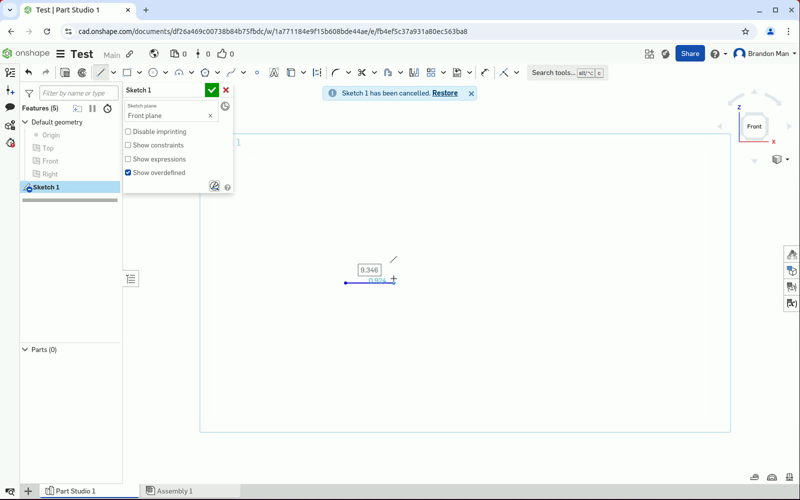
scroll(6)
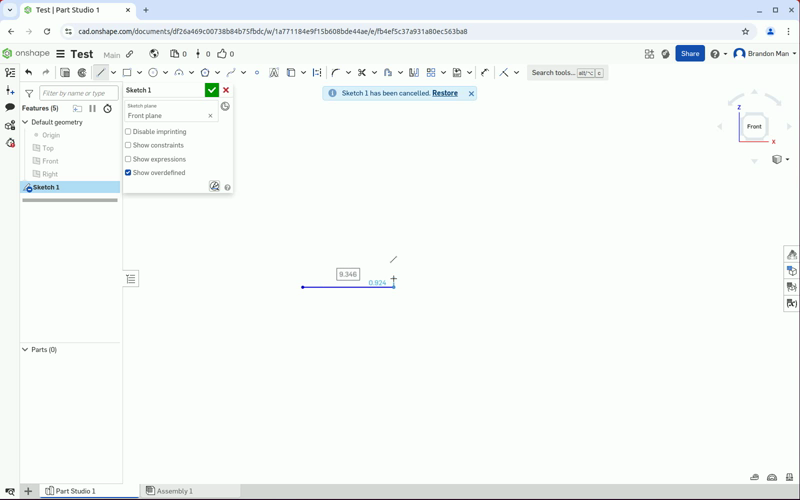
scroll(6)
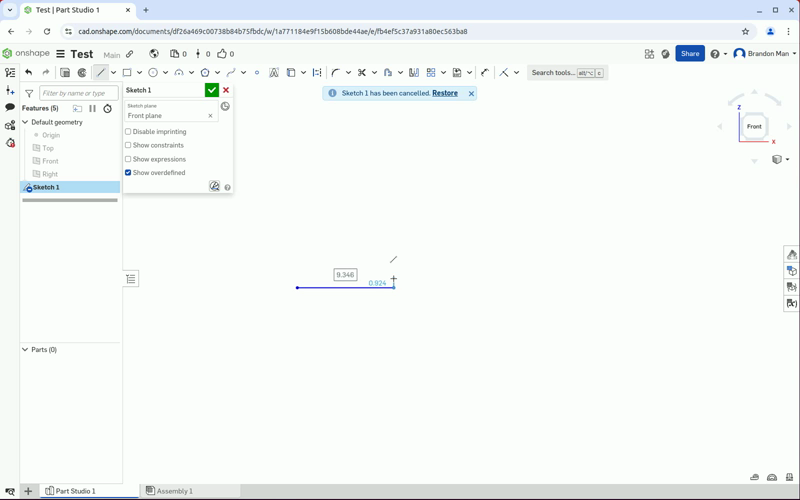
scroll(6)
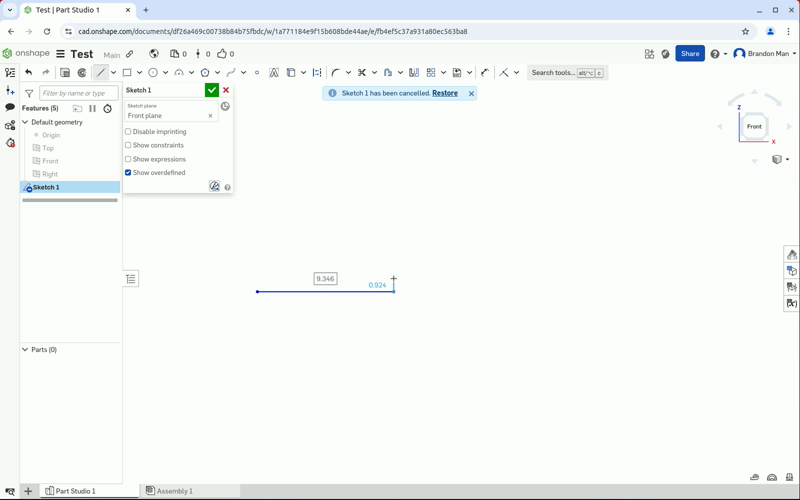
scroll(6)
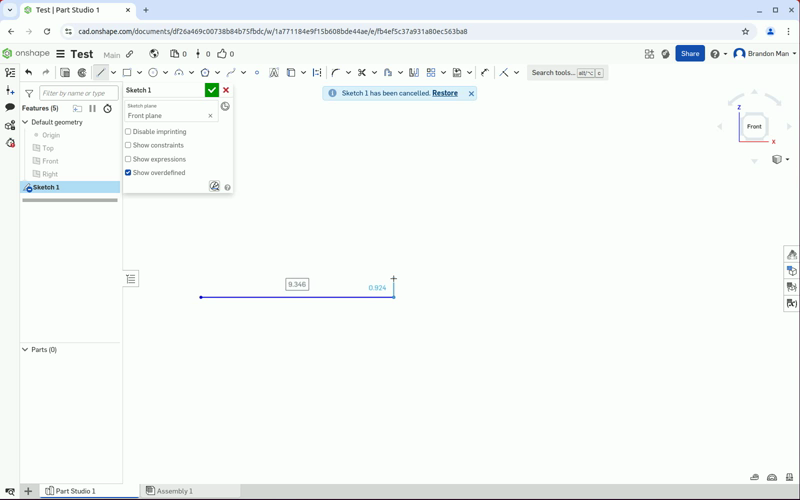
scroll(6)
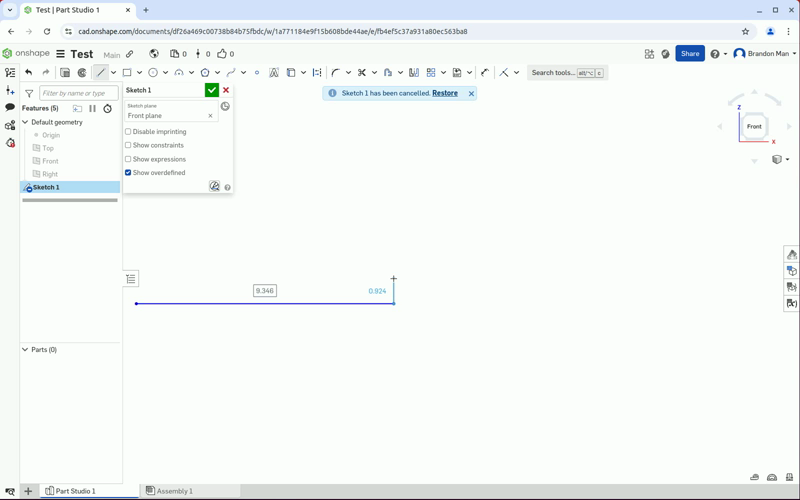
scroll(6)
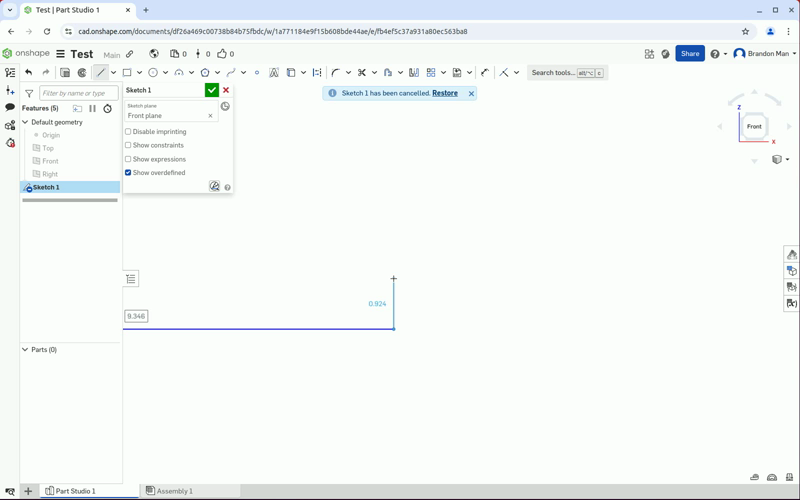
click(393, 278)
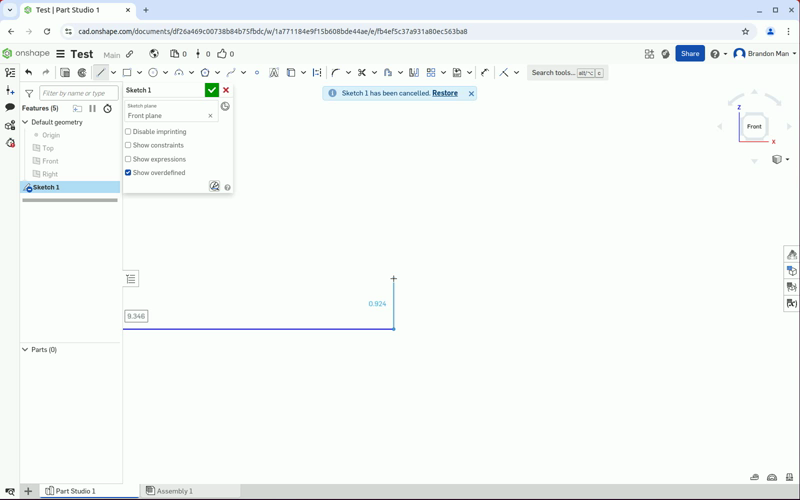
scroll(-6)
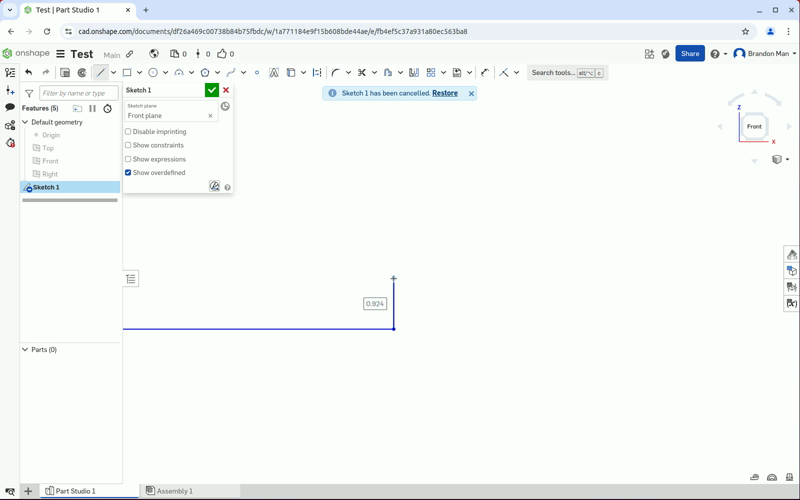
scroll(-6)
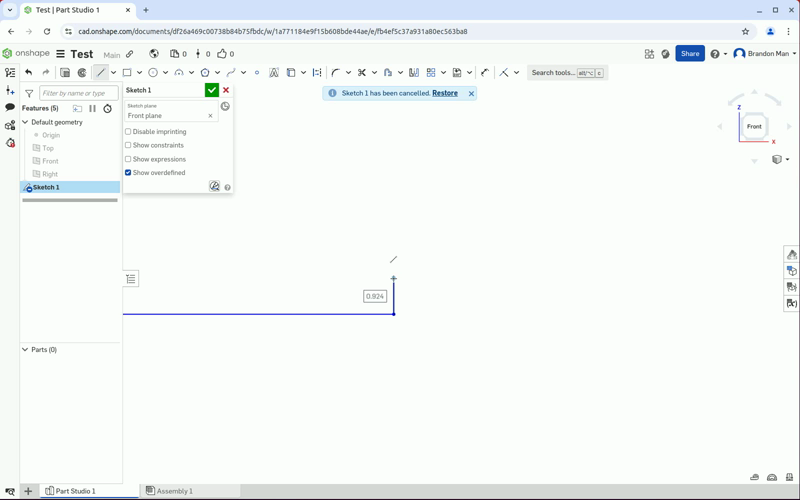
scroll(-6)
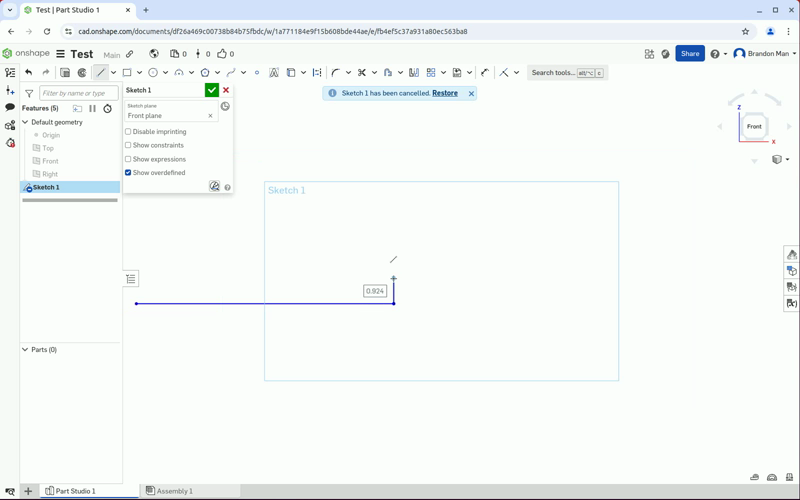
scroll(-6)
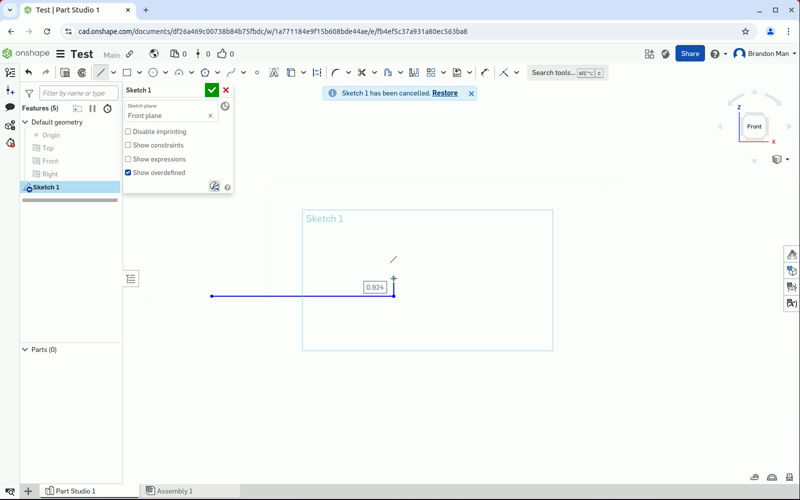
scroll(-6)
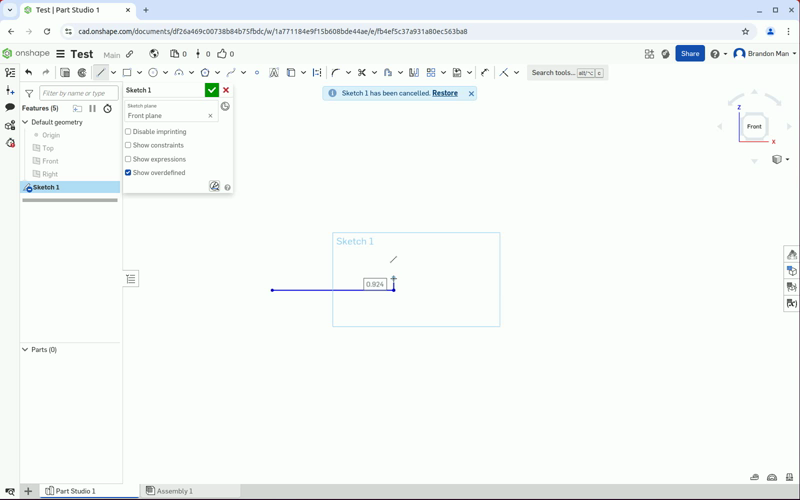
scroll(-6)
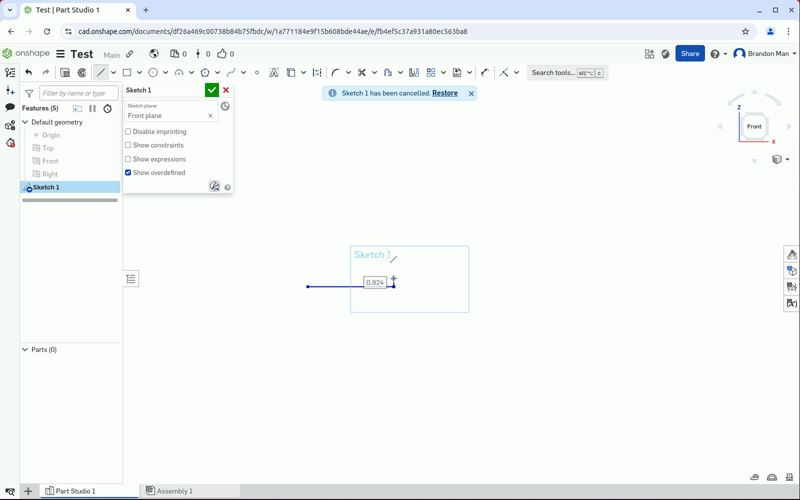
scroll(-6)
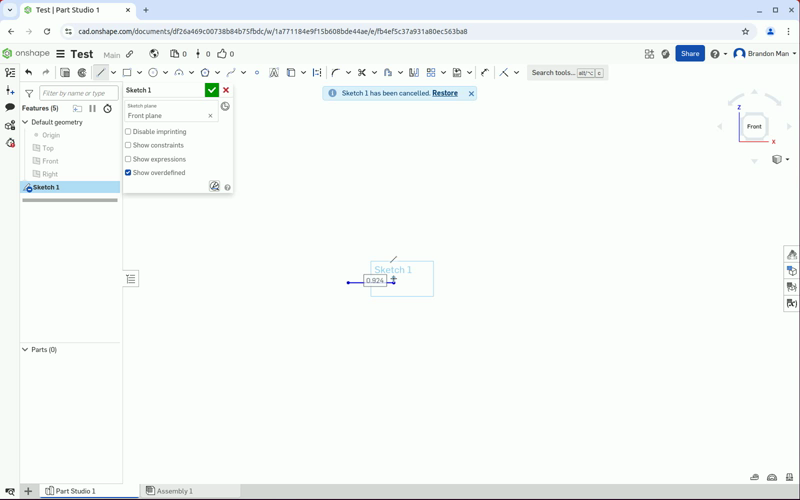
key_up(shift)
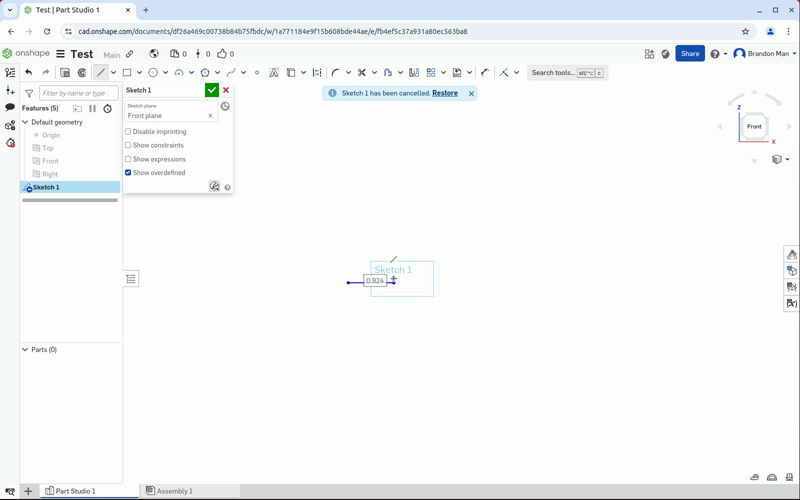
key_down(shift)
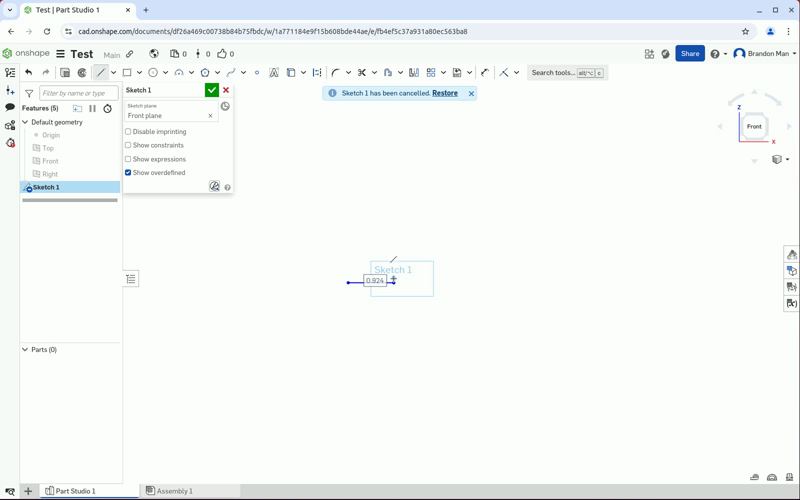
mouse_move(353, 192)
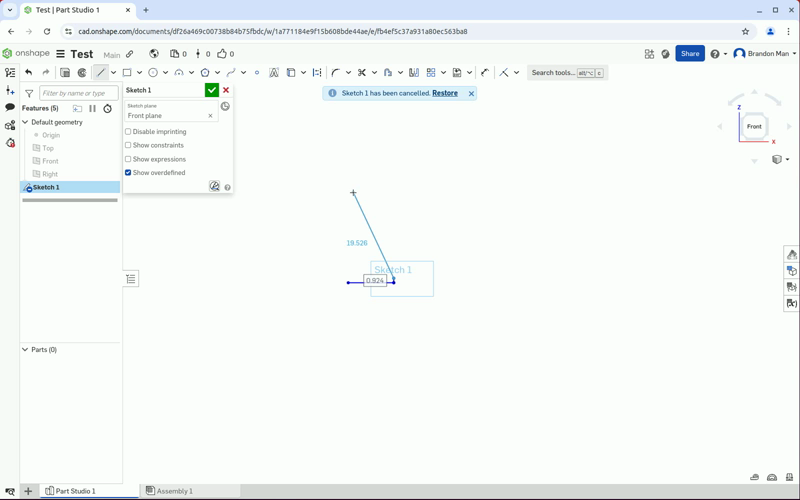
click(353, 192)
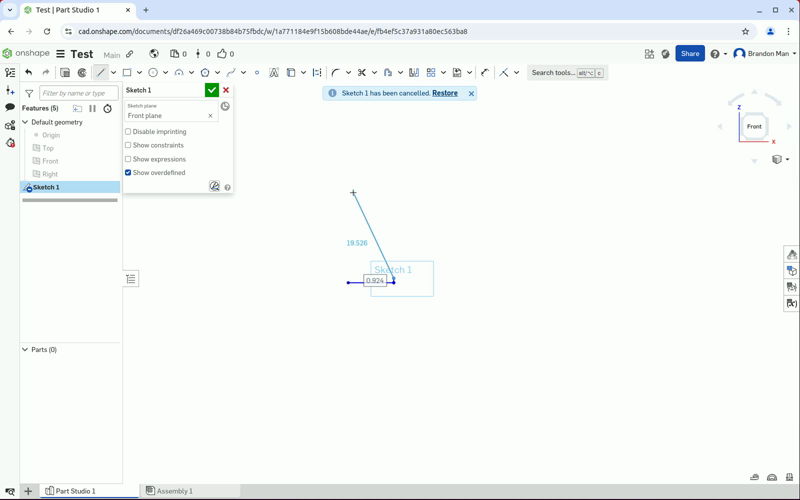
key_up(shift)
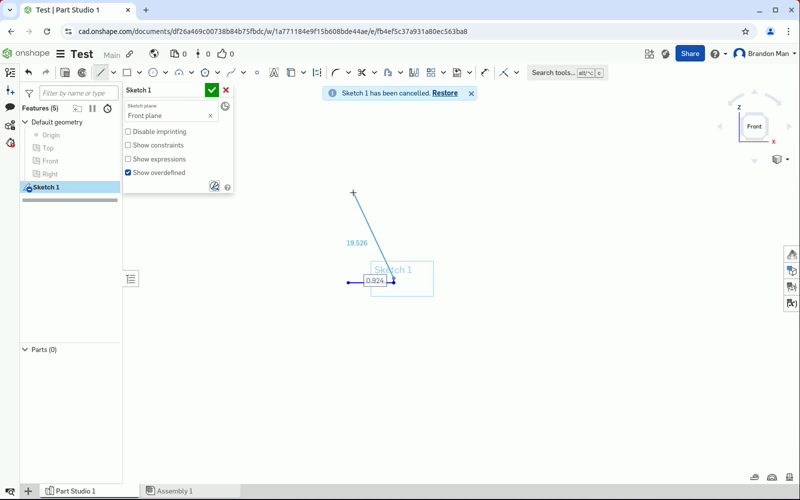
key_down(shift)
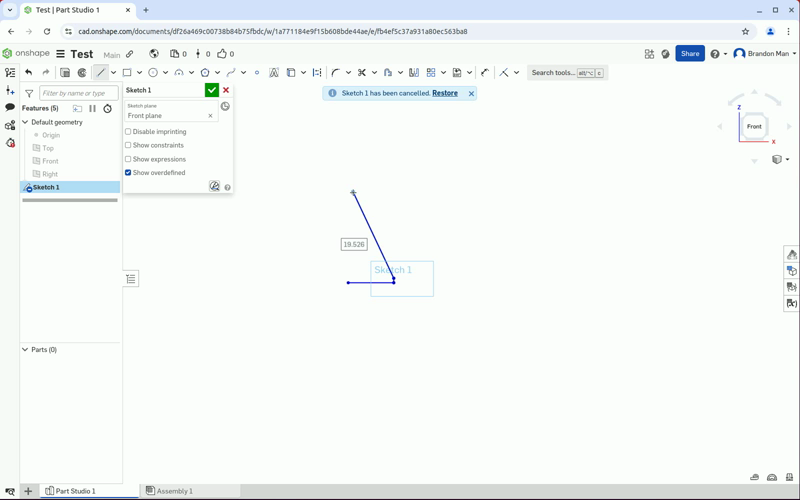
mouse_move(383, 192)
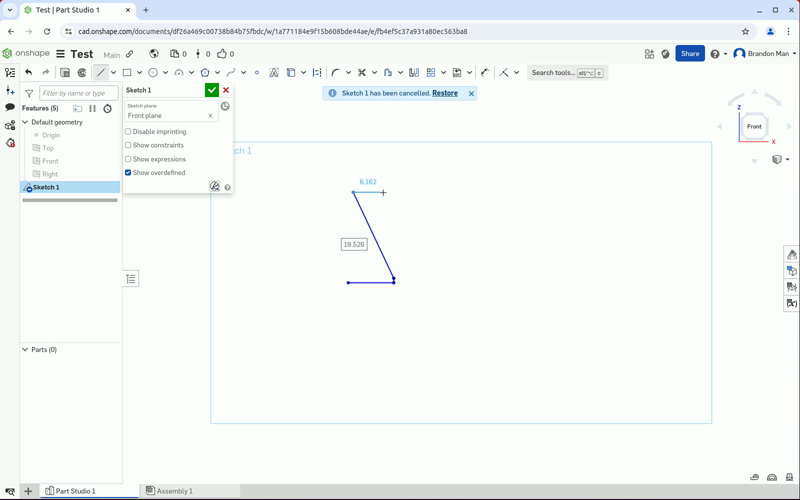
mouse_move(348, 192)
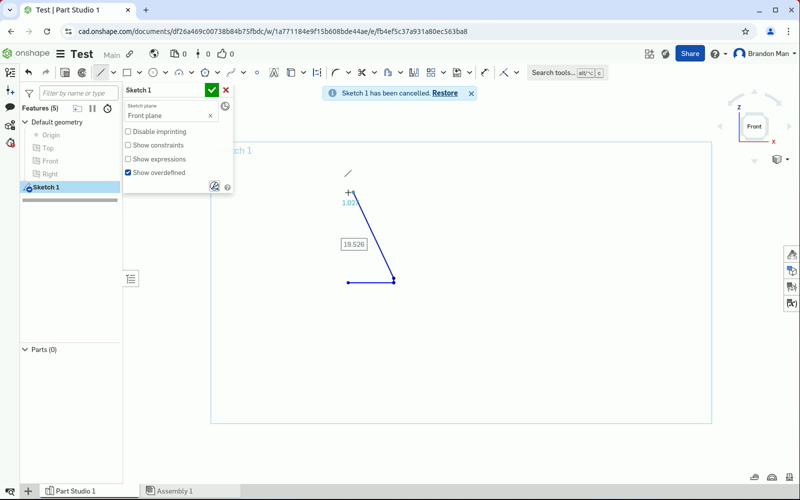
scroll(6)
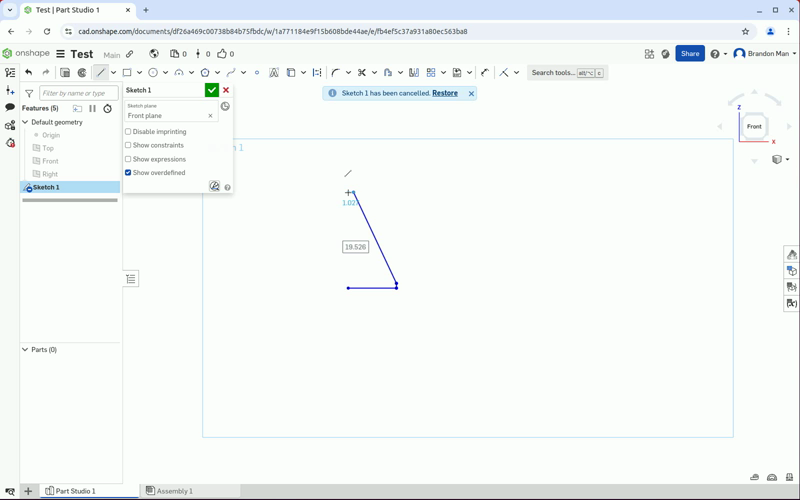
scroll(6)
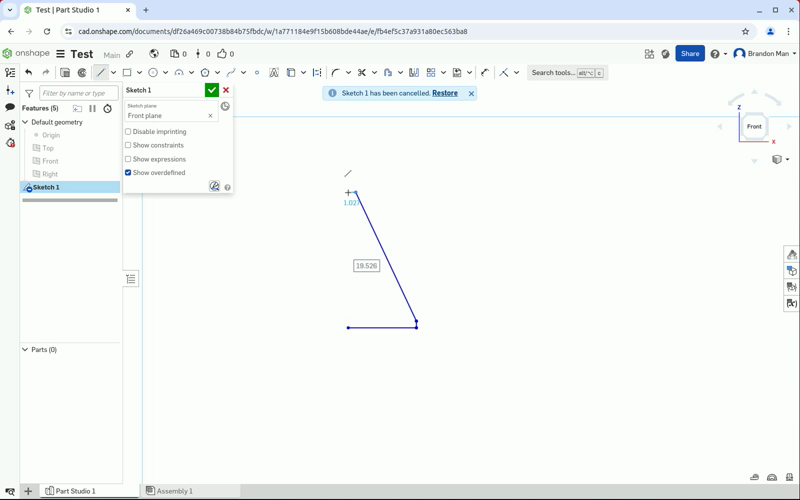
scroll(6)
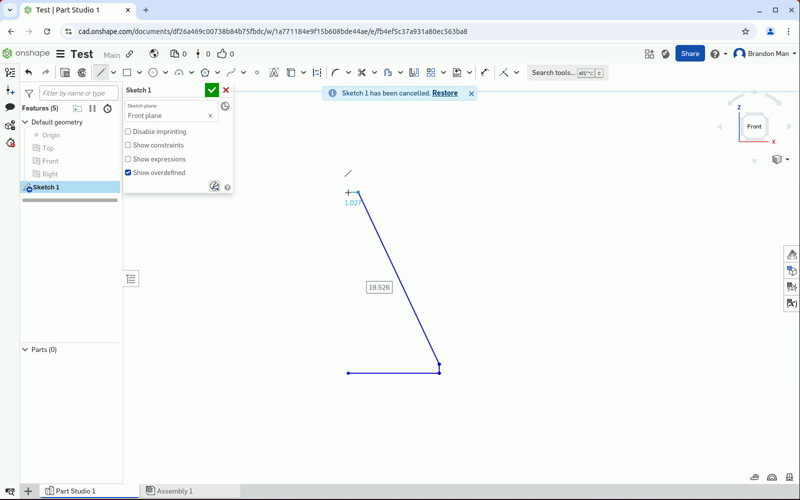
scroll(6)
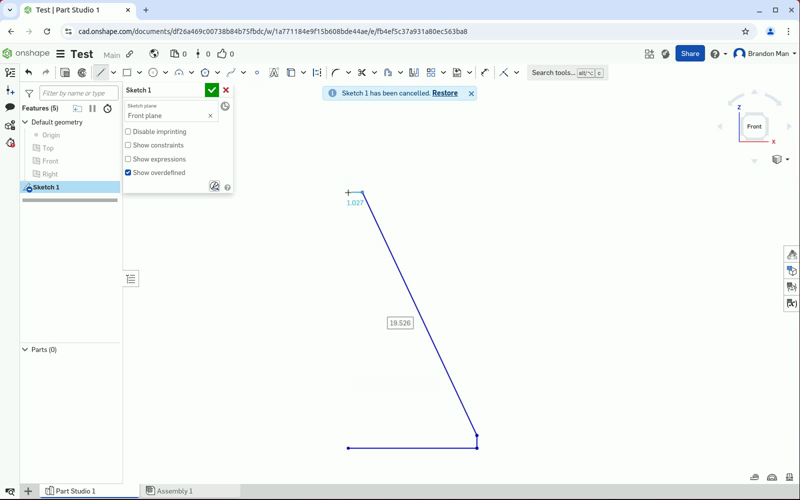
scroll(6)
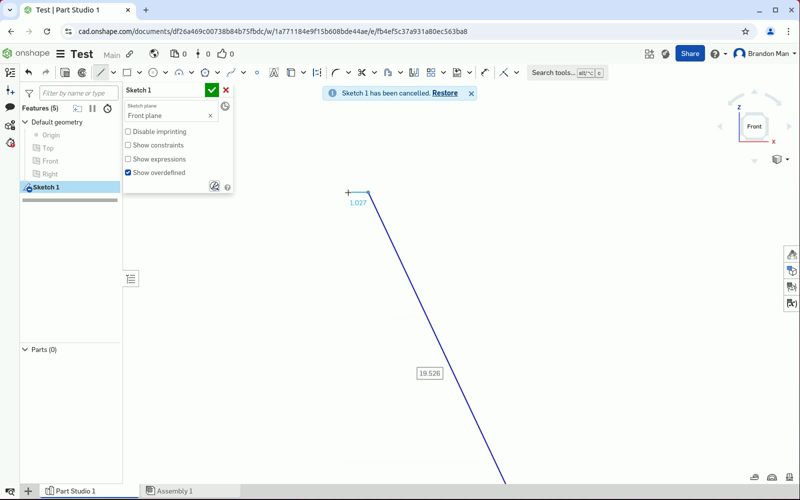
scroll(6)
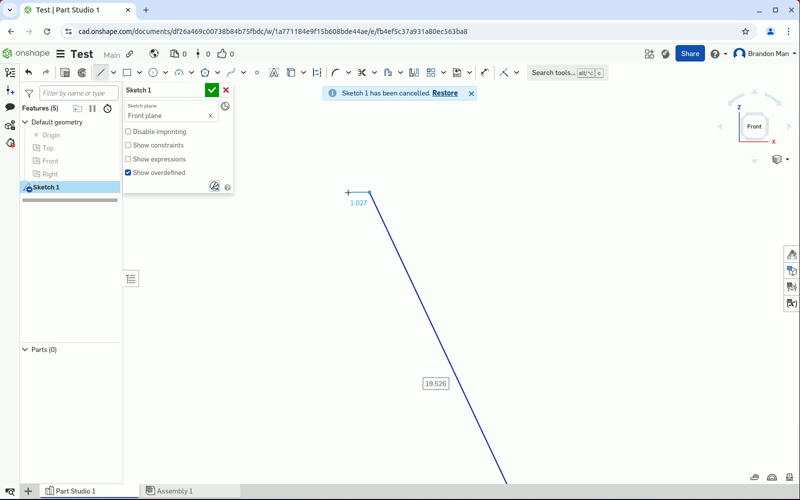
scroll(6)
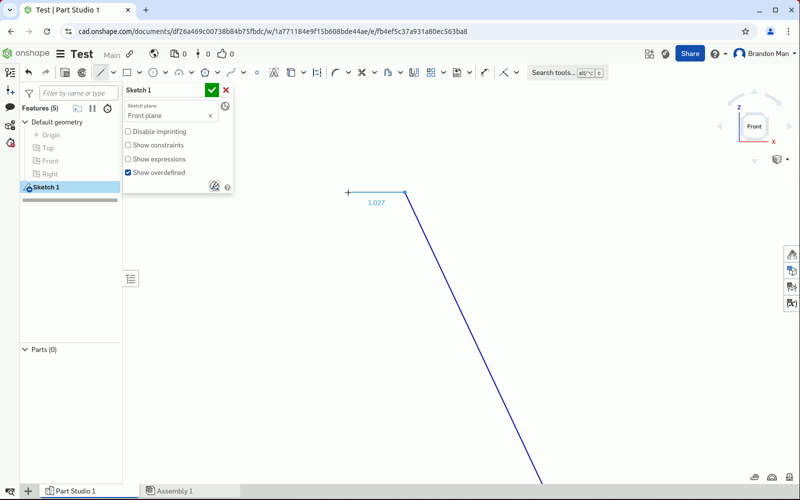
click(348, 192)
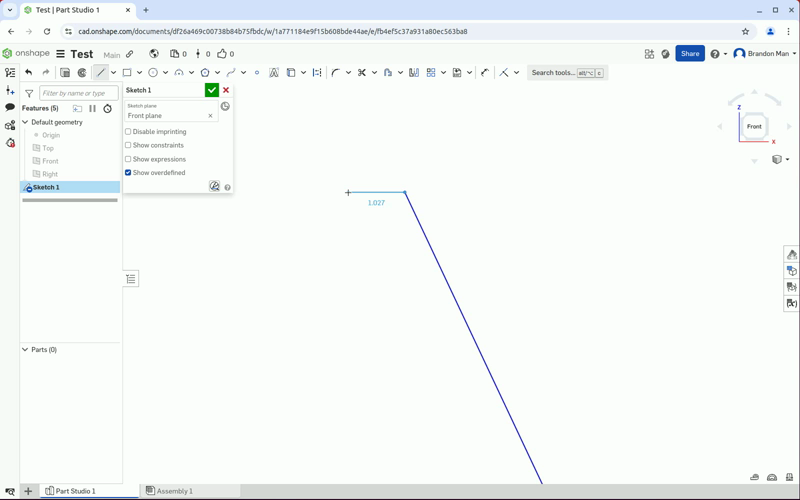
scroll(-6)
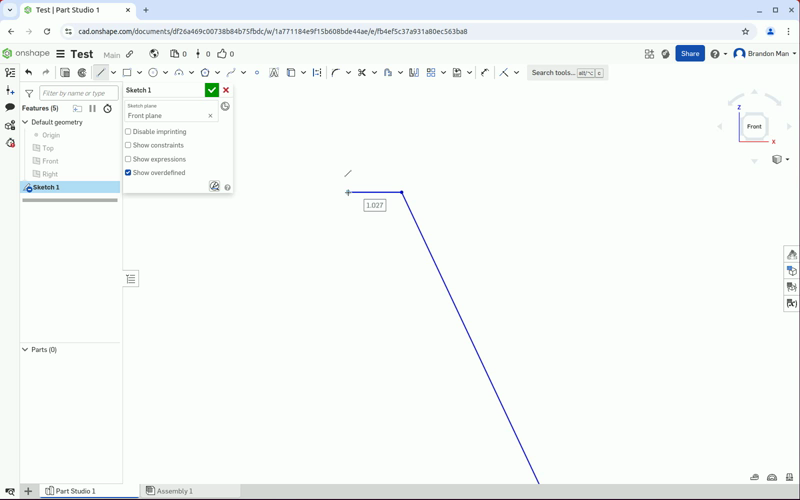
scroll(-6)
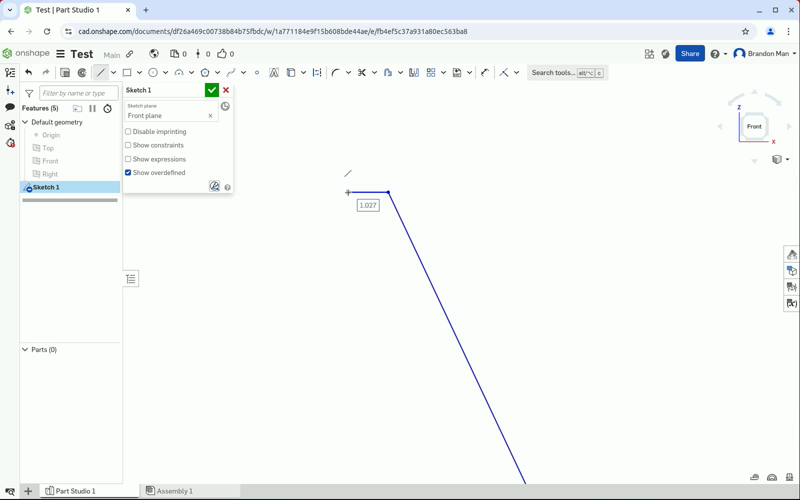
scroll(-6)
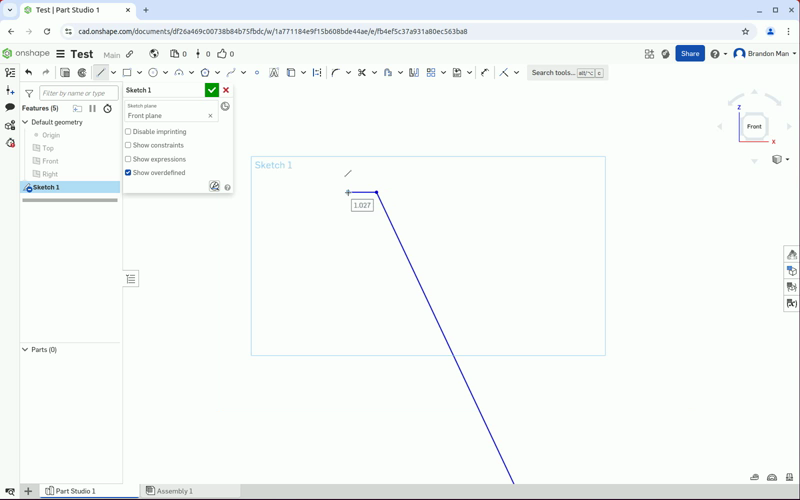
scroll(-6)
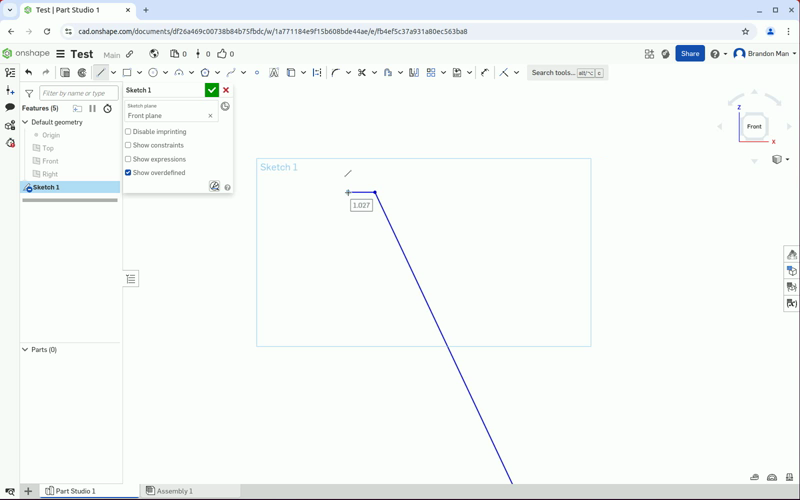
scroll(-6)
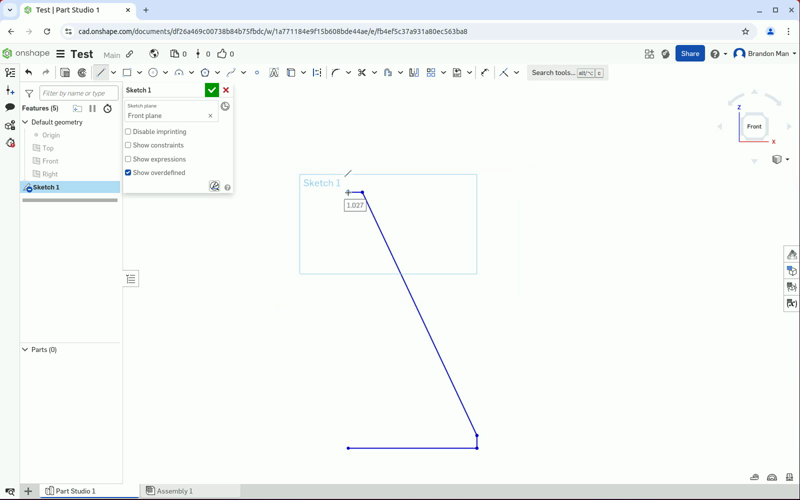
scroll(-6)
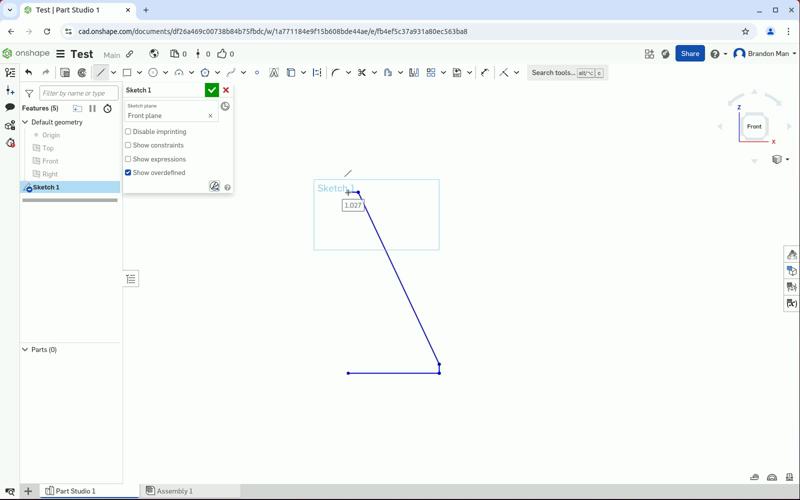
scroll(-6)
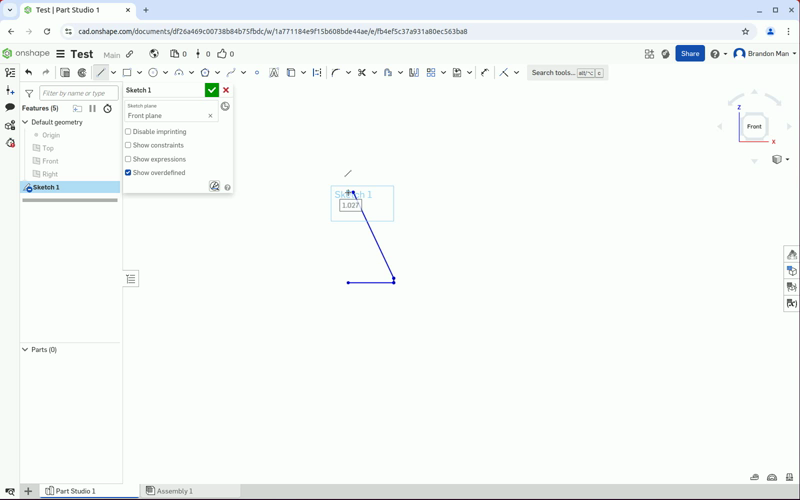
key_up(shift)
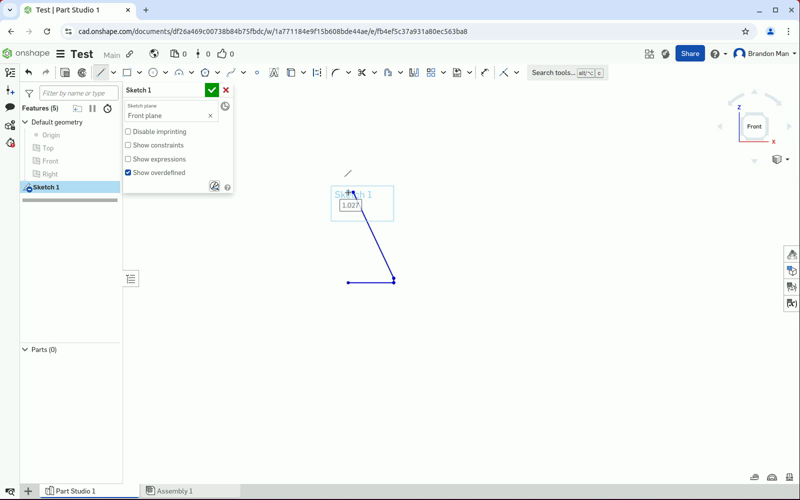
key_down(shift)
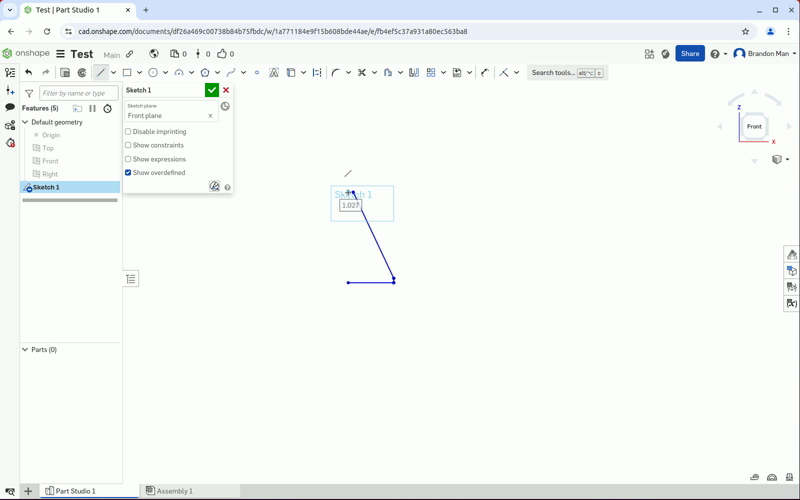
mouse_move(348, 282)
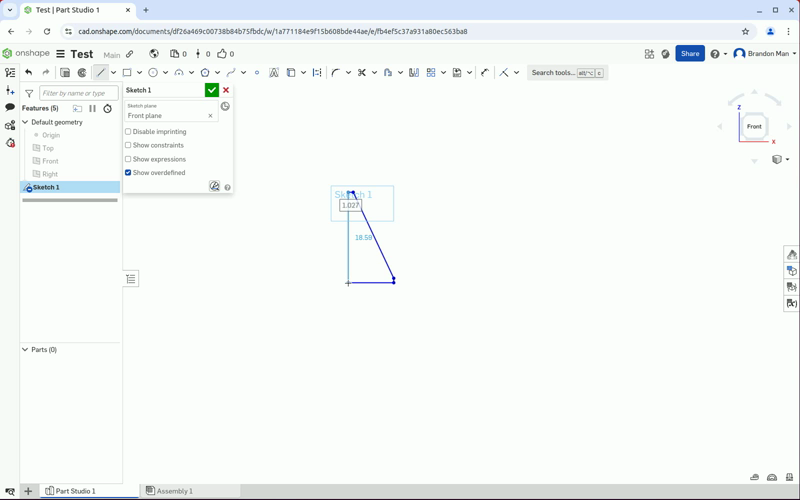
key_up(shift)
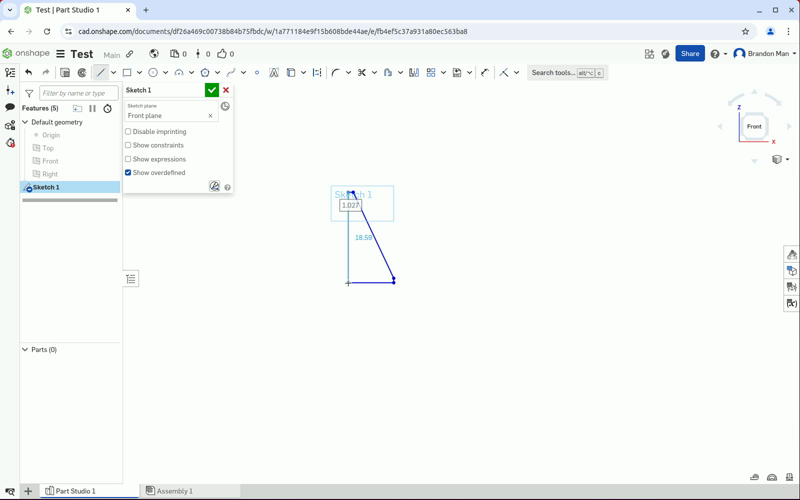
click(348, 282)
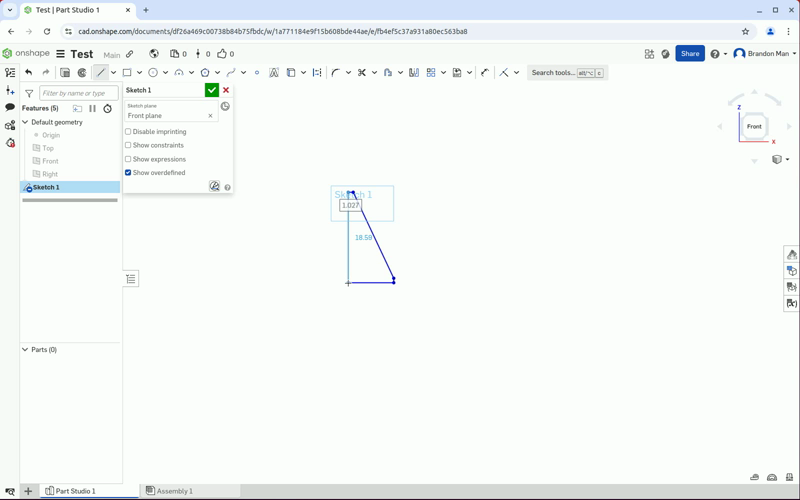
key(esc)
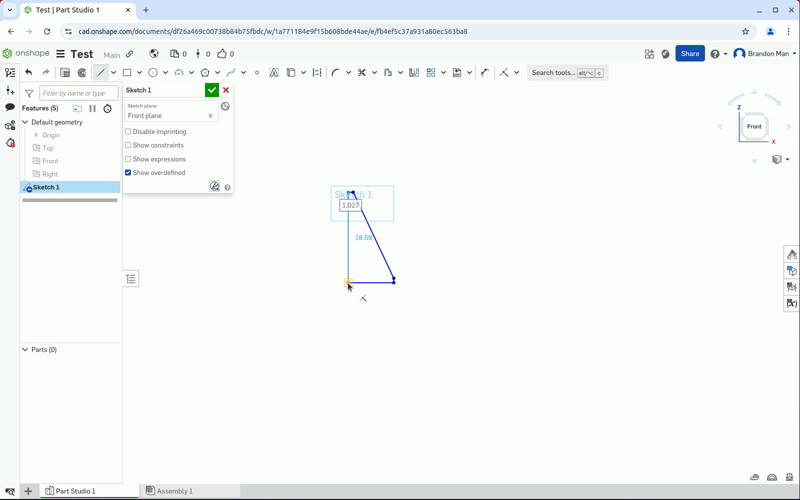
mouse_move(373, 263)
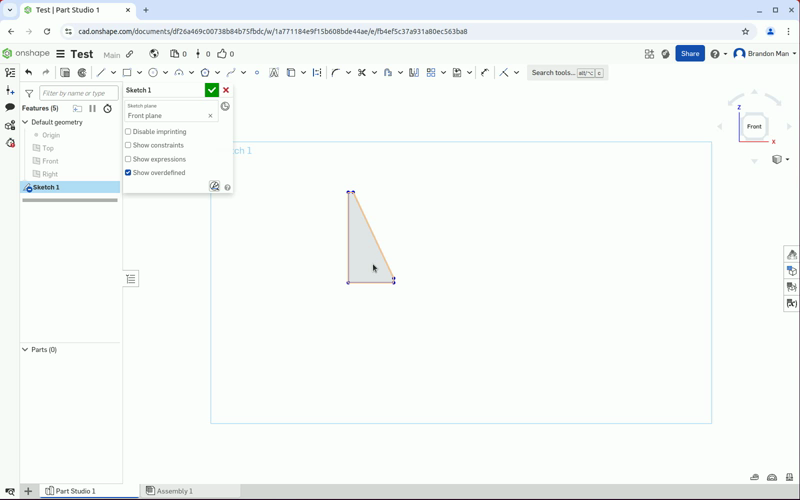
click(373, 263)
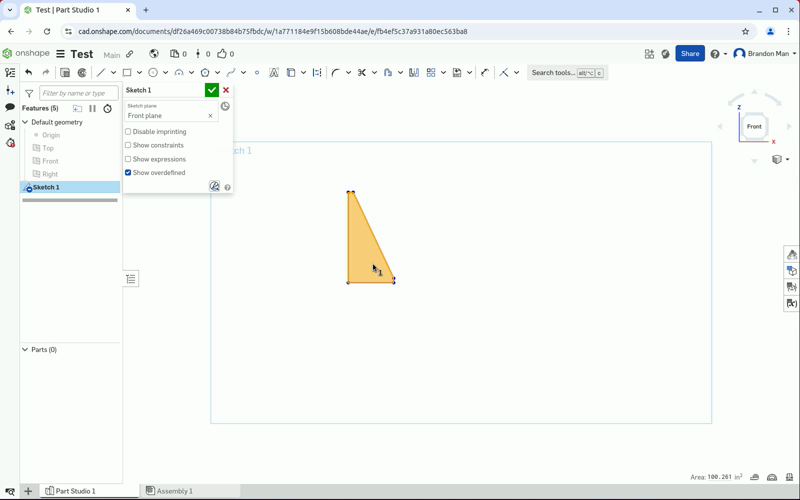
mouse_move(73, 352)
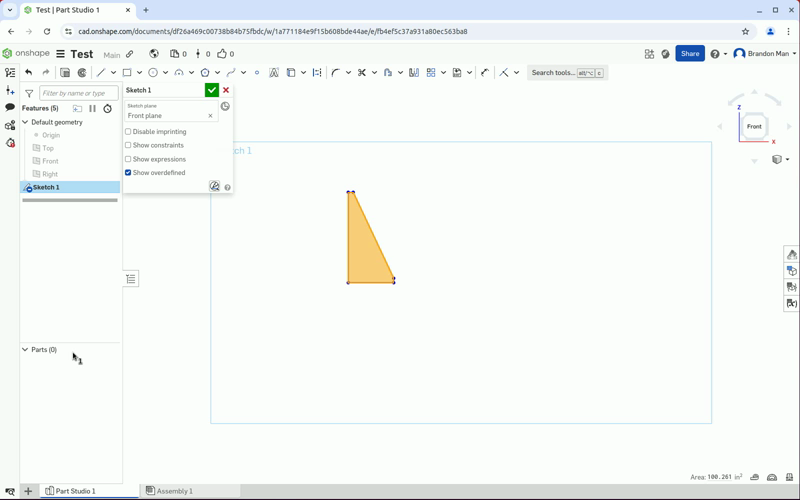
key(shift+y)
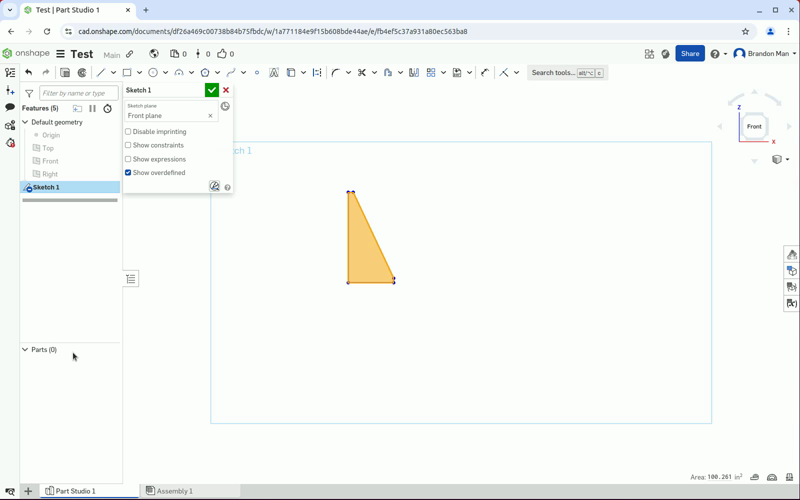
key(shift+e)
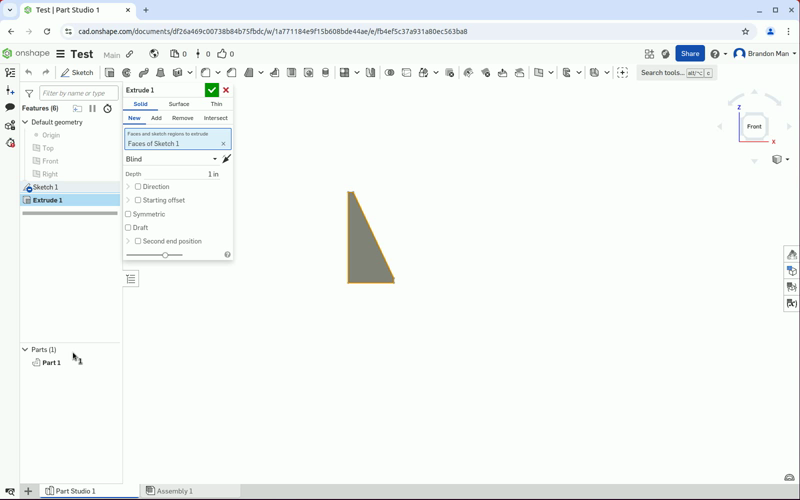
mouse_move(143, 106)
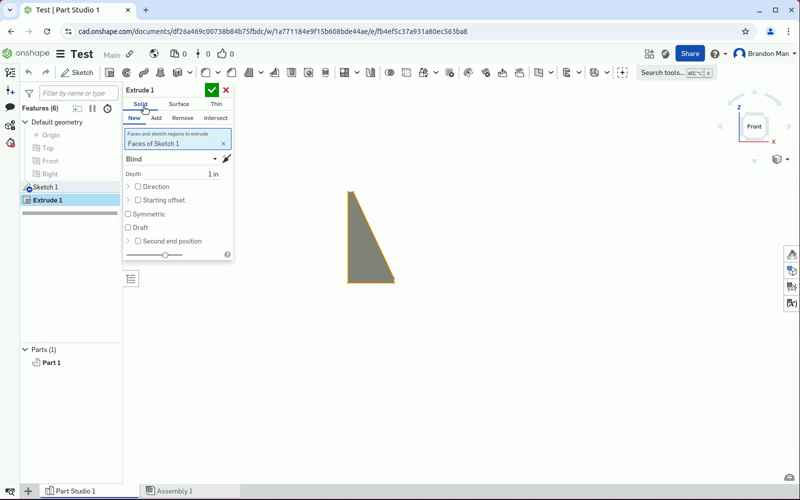
click(143, 106)
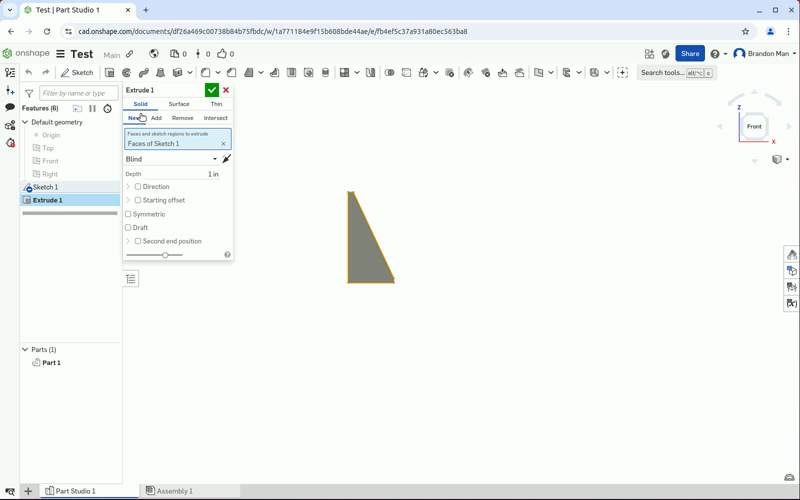
mouse_move(137, 120)
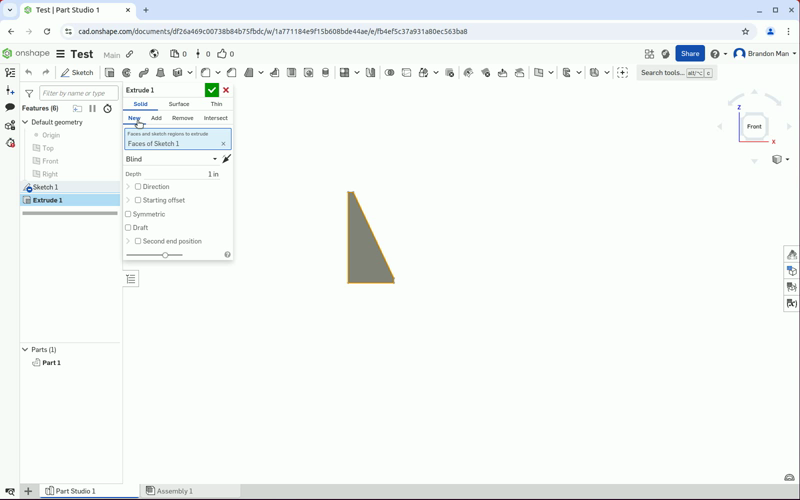
click(137, 120)
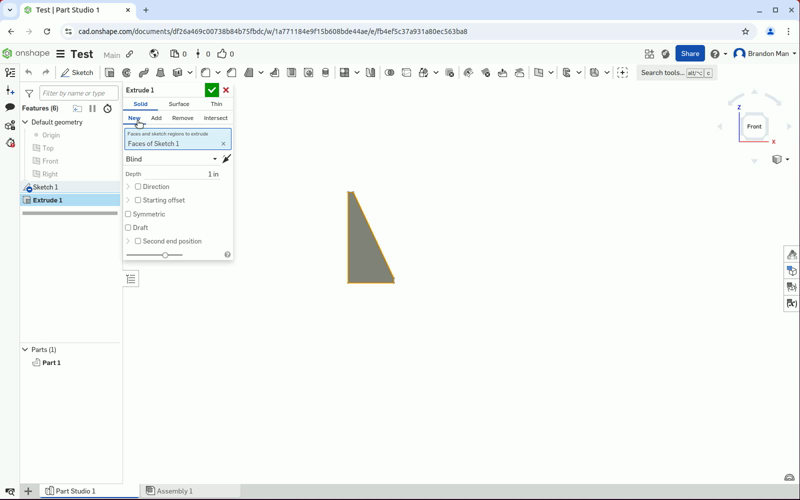
key(tab, 4)
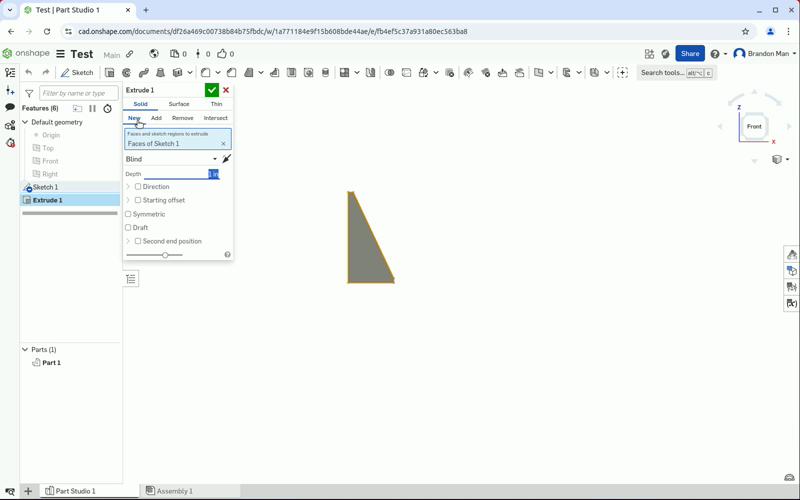
text(2.407)
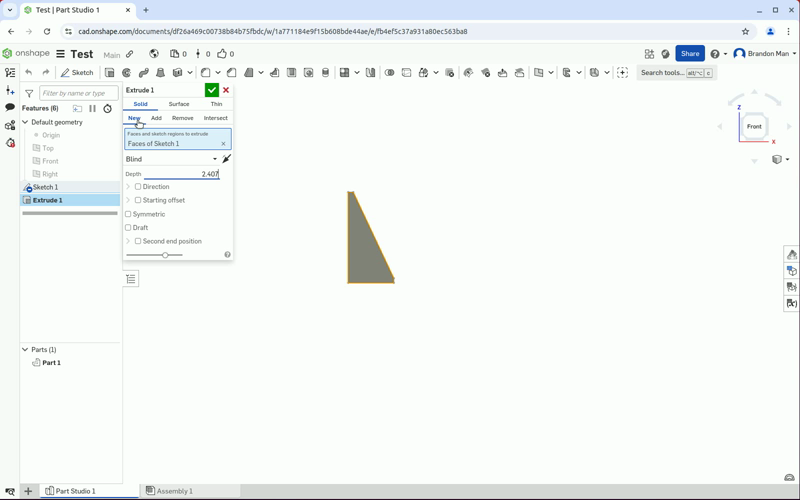
key(enter)
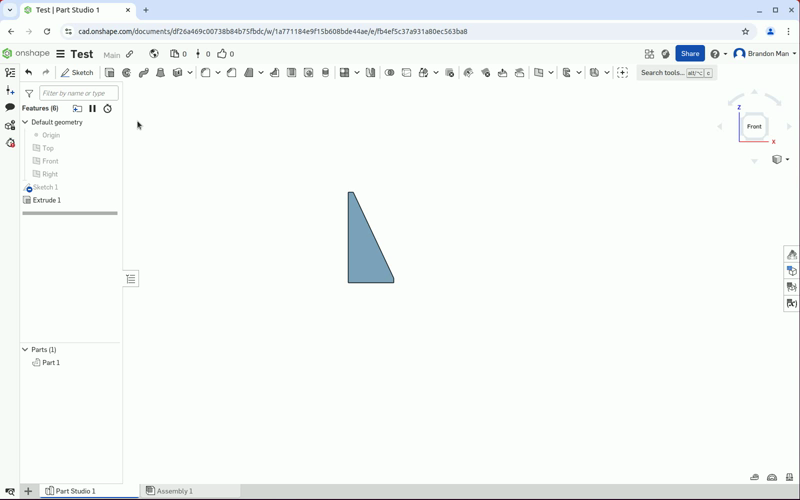
key(shift+h)
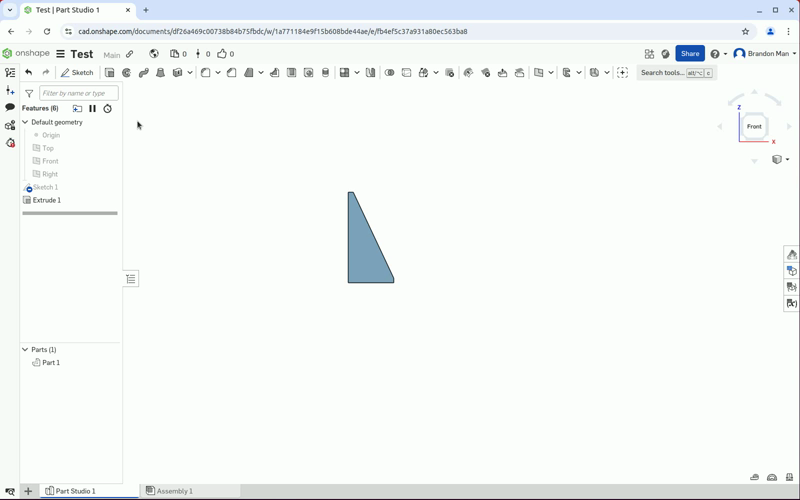
key(shift+h)
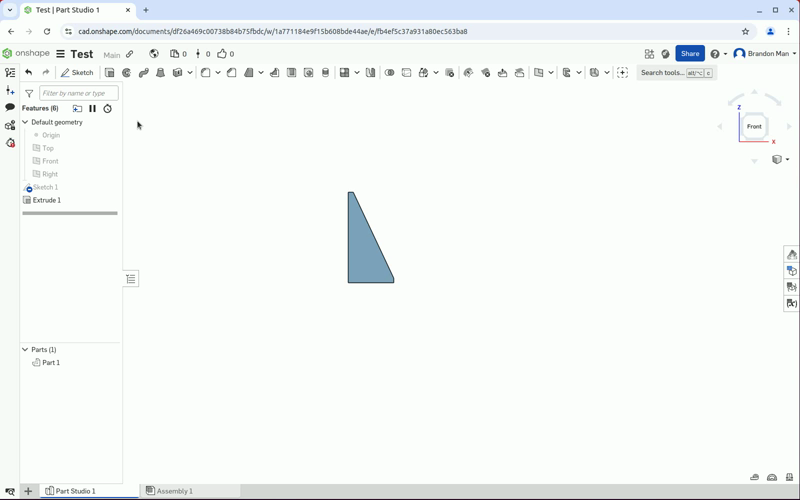
mouse_move(73, 189)
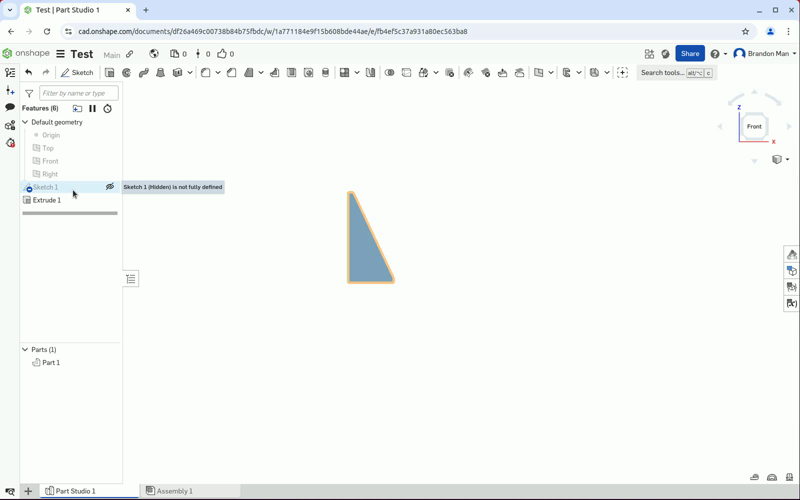
click(73, 189)
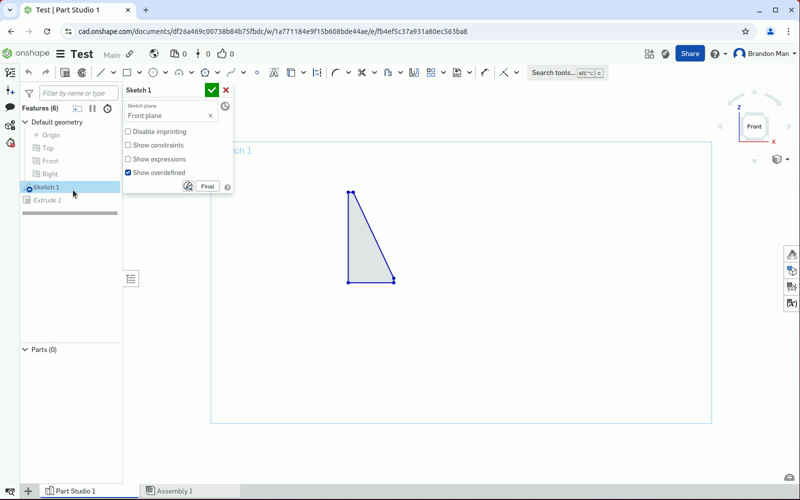
mouse_move(229, 92)
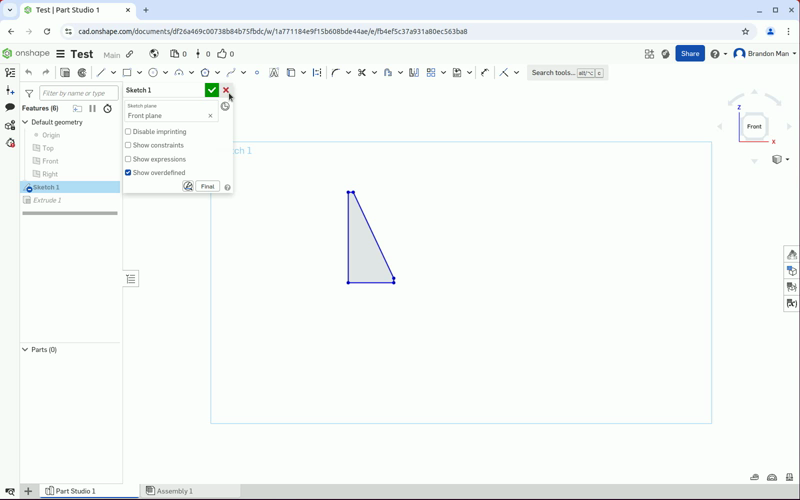
click(229, 92)
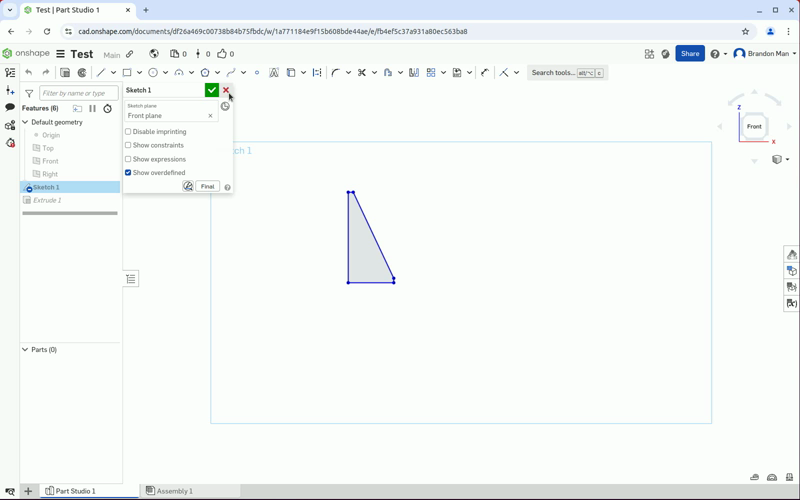
key(shift+s)
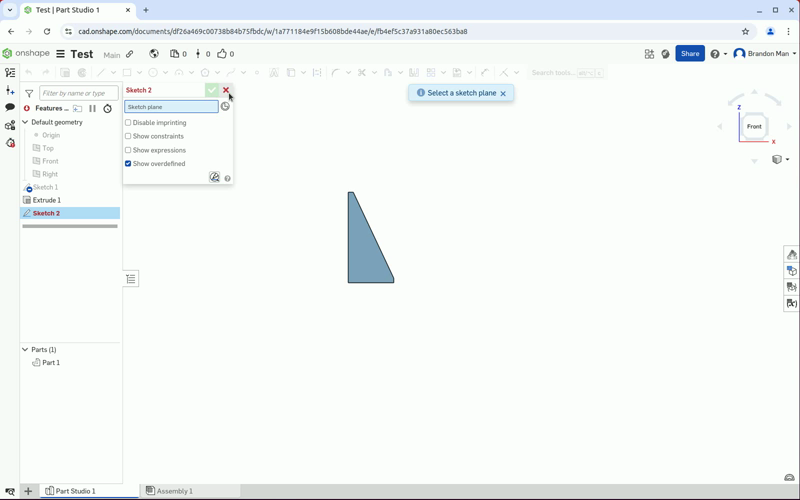
mouse_move(73, 163)
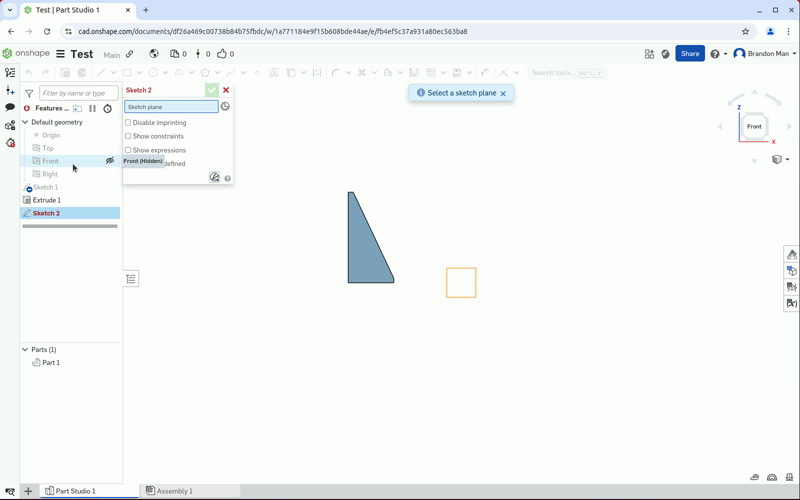
click(73, 163)
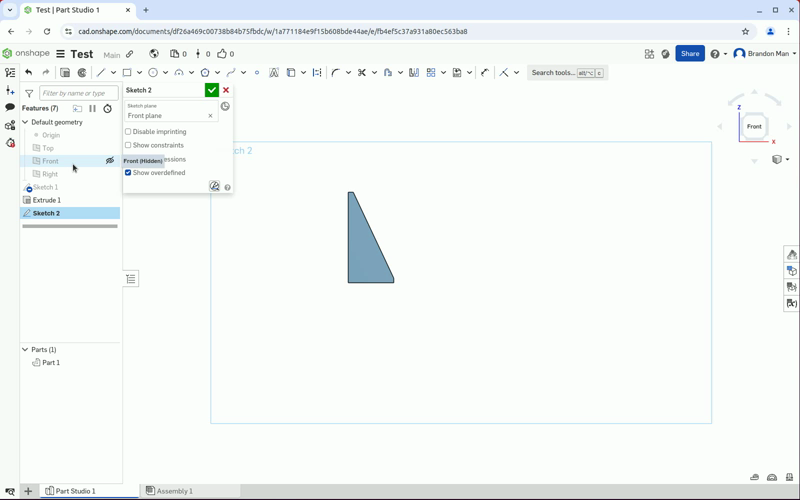
mouse_move(73, 352)
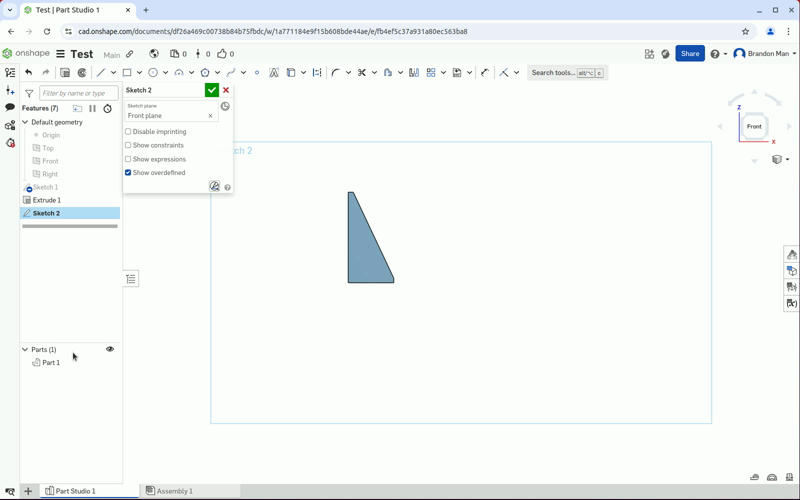
key(y)
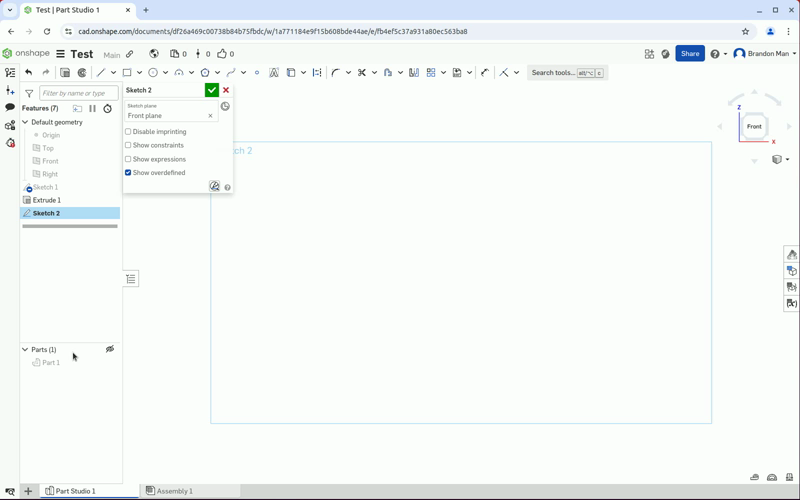
key(l)
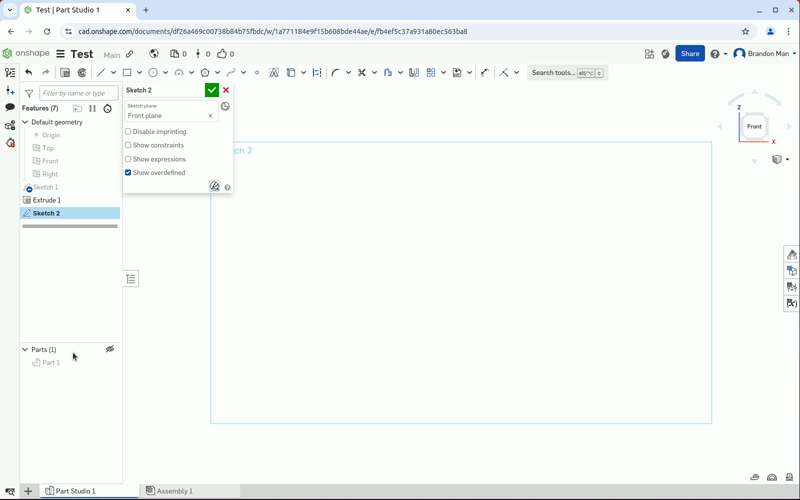
key_down(shift)
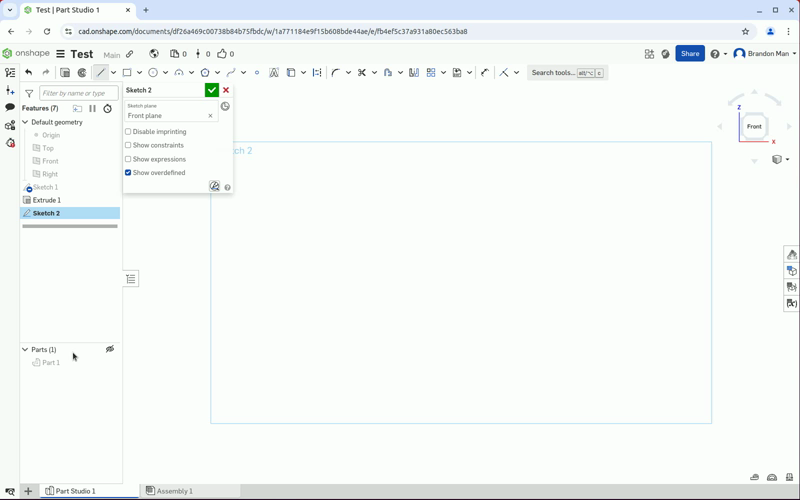
mouse_move(460, 282)
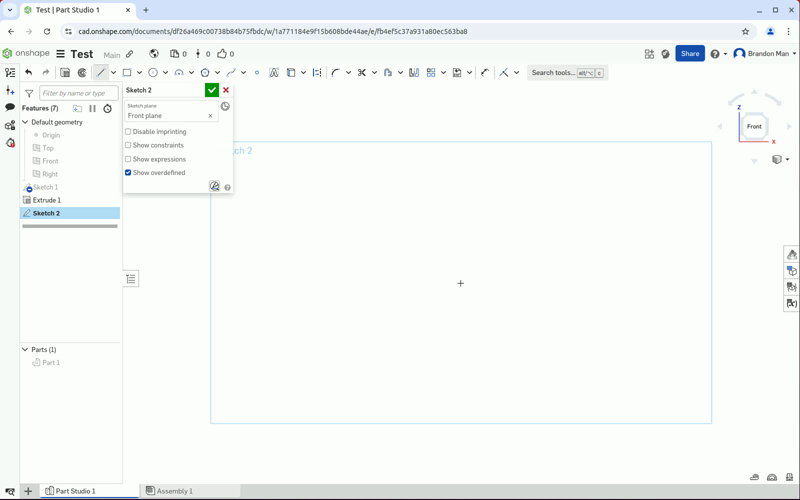
click(460, 282)
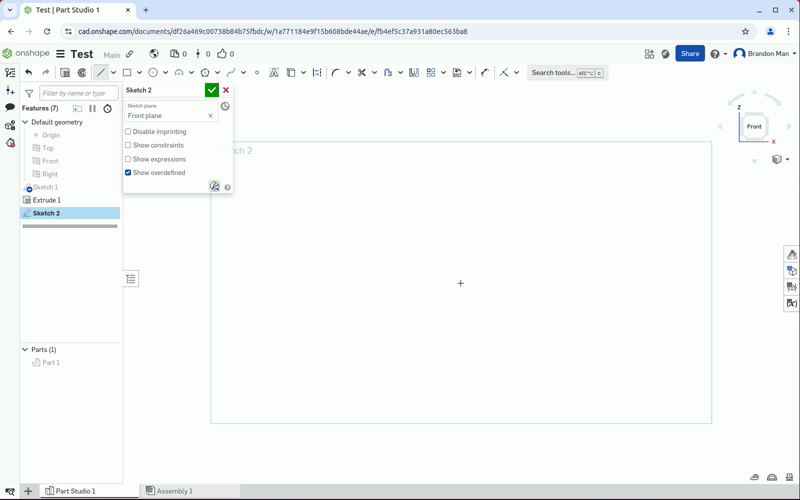
key_up(shift)
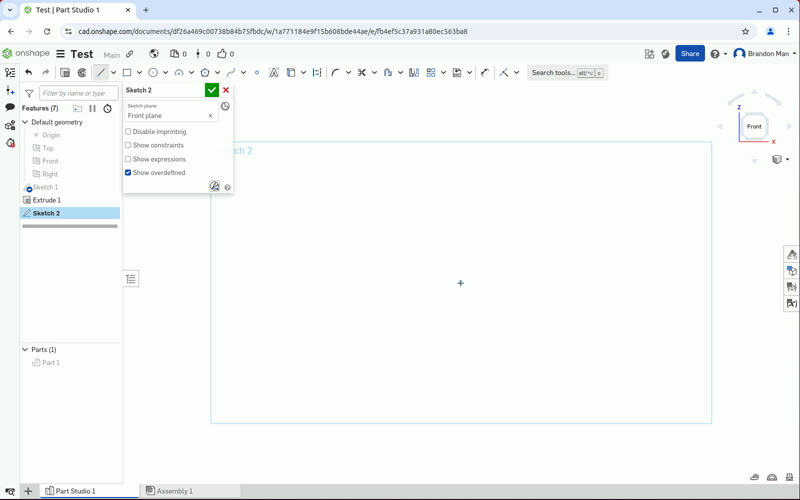
key_down(shift)
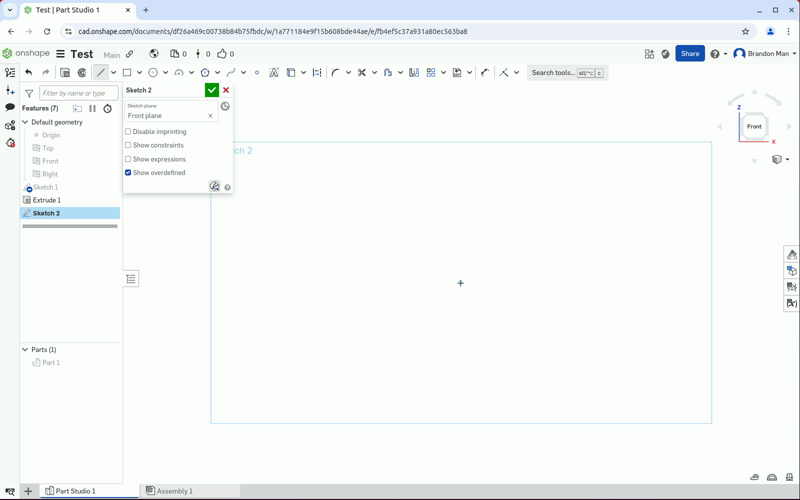
mouse_move(555, 282)
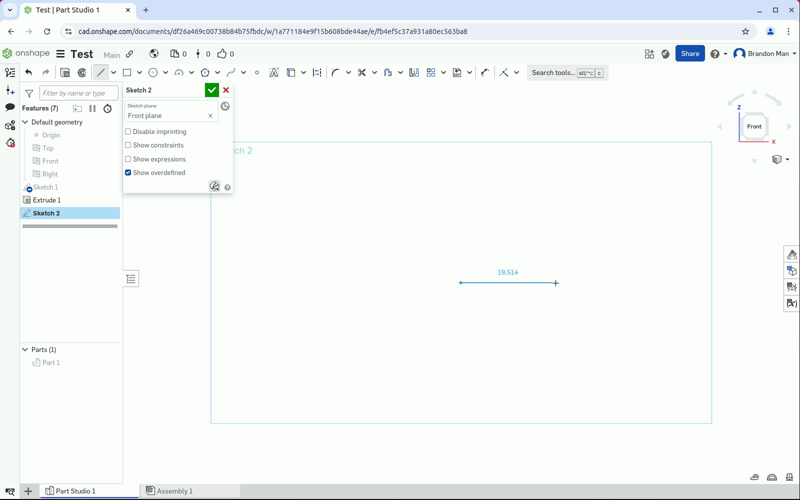
click(555, 282)
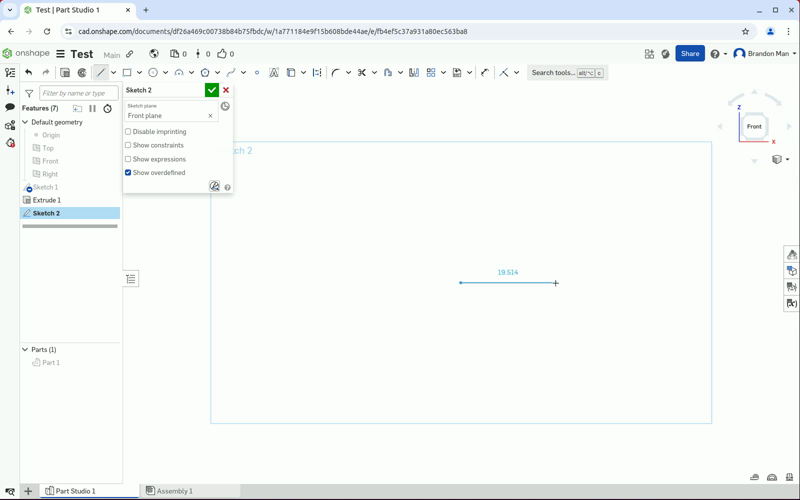
key_up(shift)
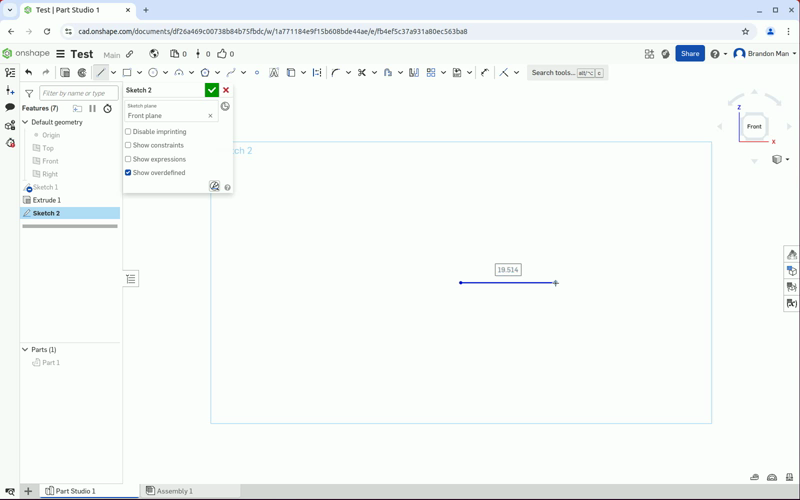
key_down(shift)
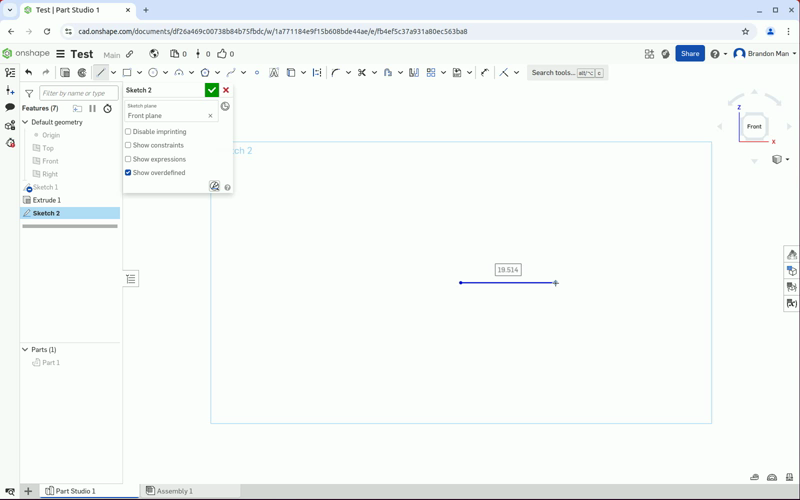
mouse_move(585, 282)
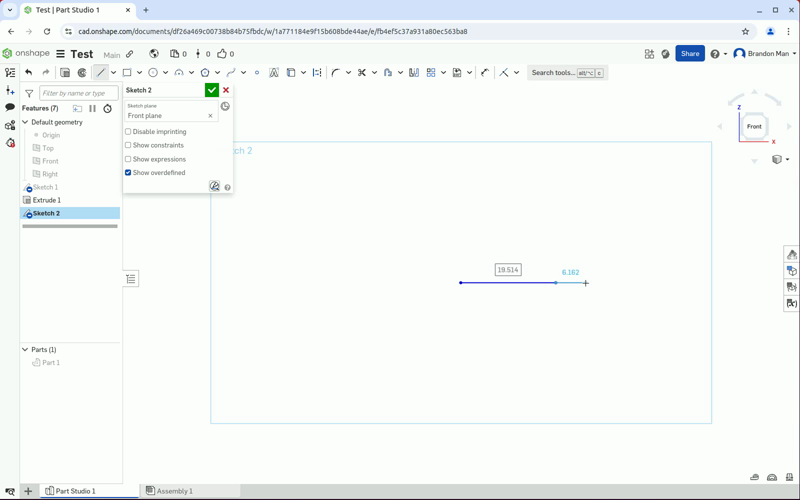
mouse_move(555, 277)
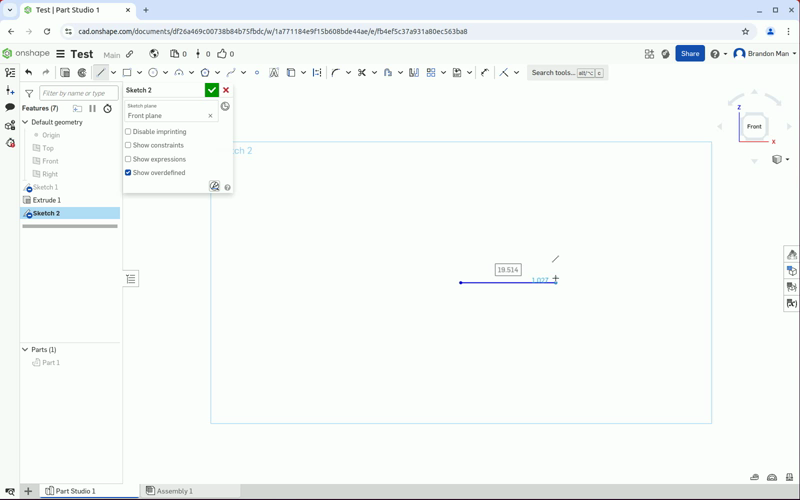
scroll(6)
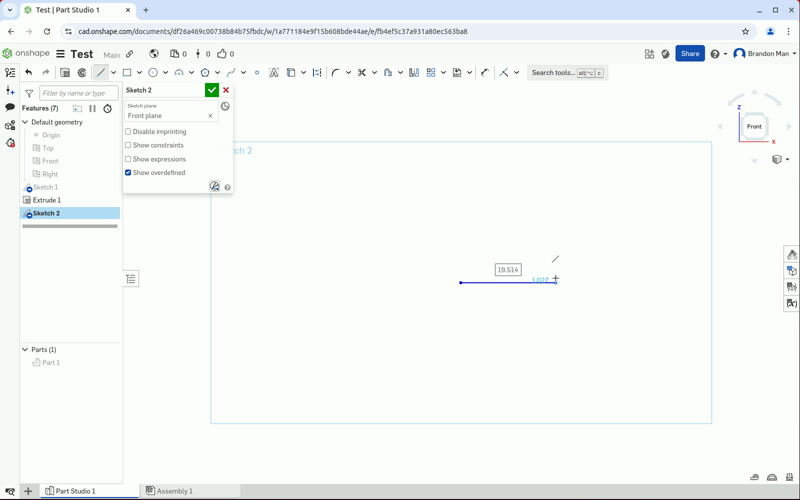
scroll(6)
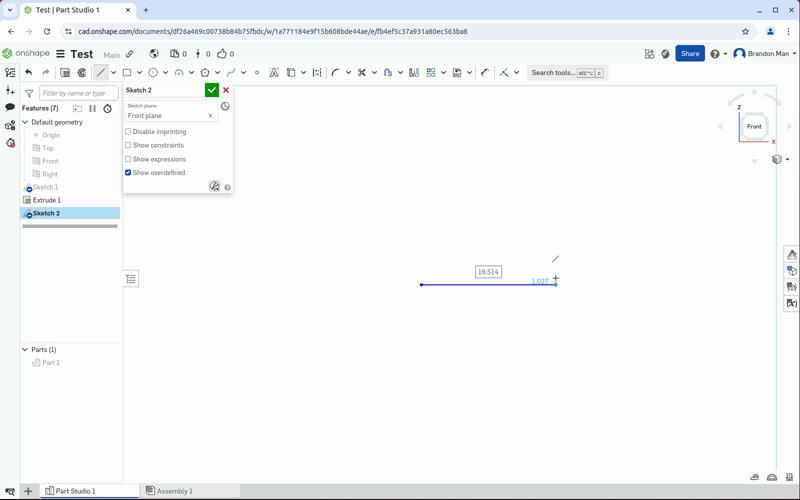
scroll(6)
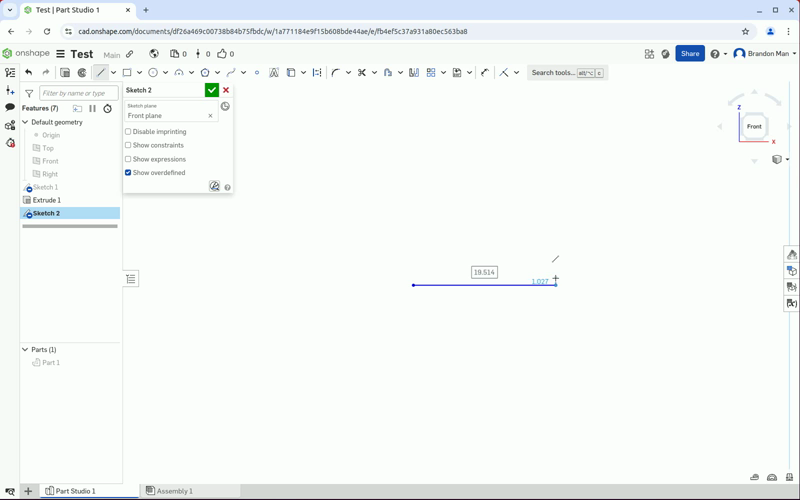
scroll(6)
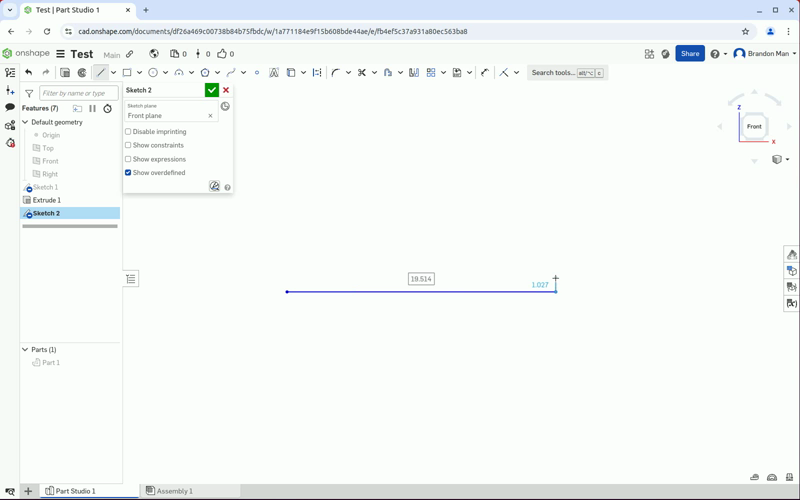
scroll(6)
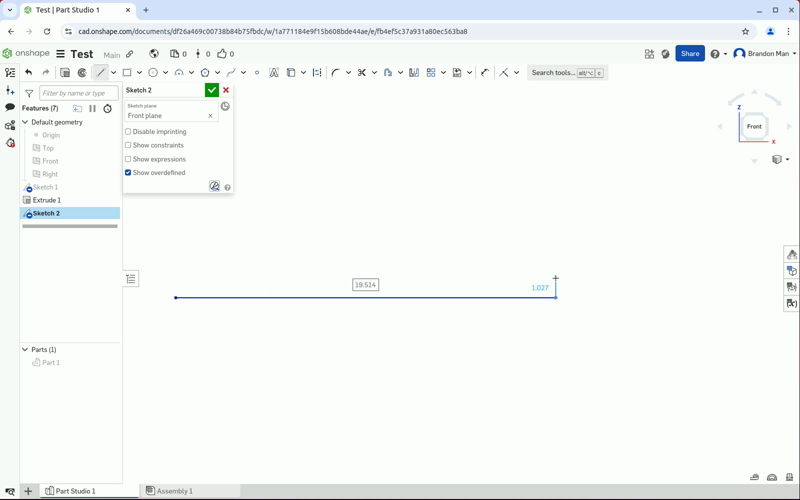
scroll(6)
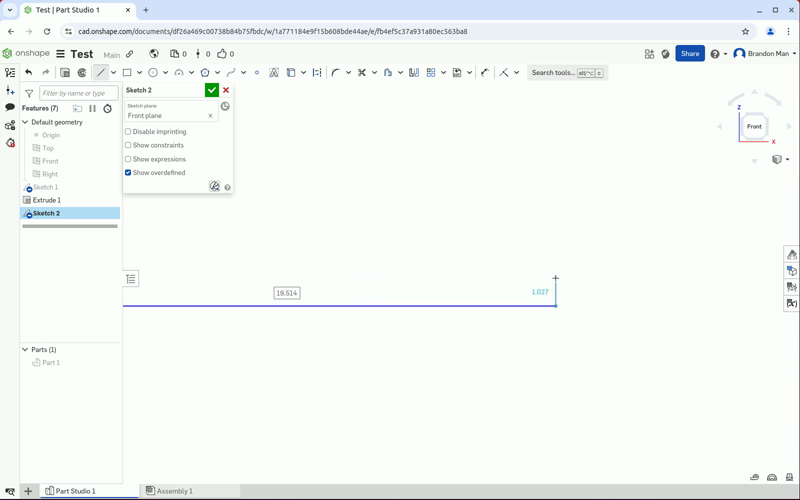
scroll(6)
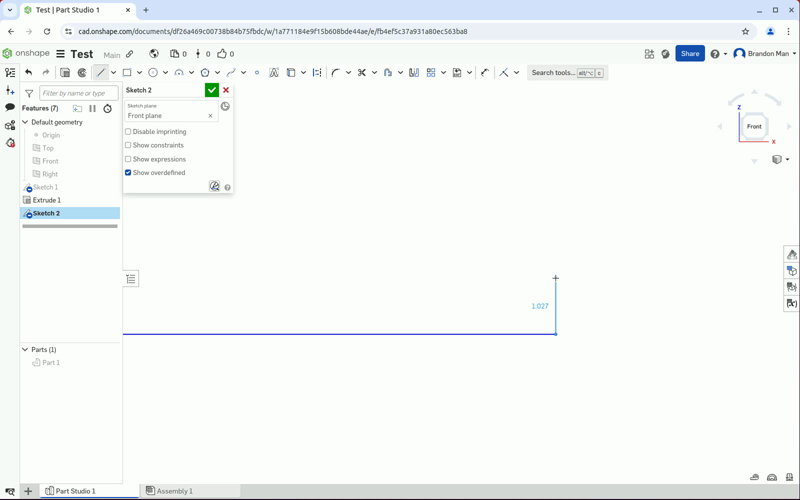
click(555, 277)
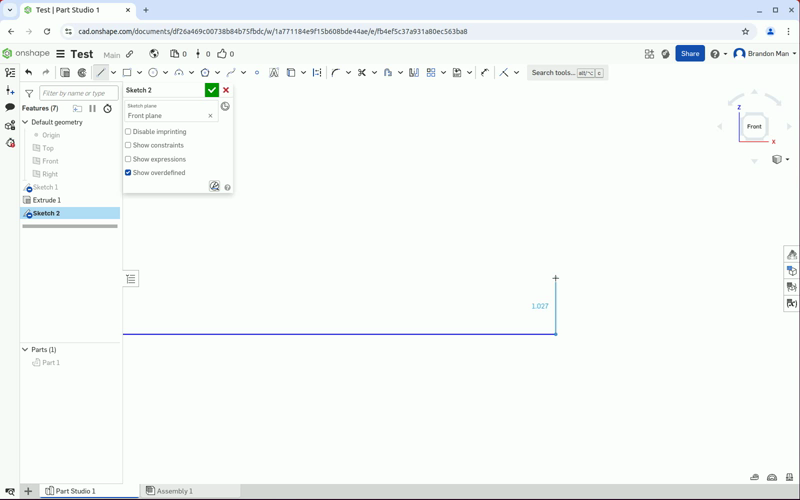
scroll(-6)
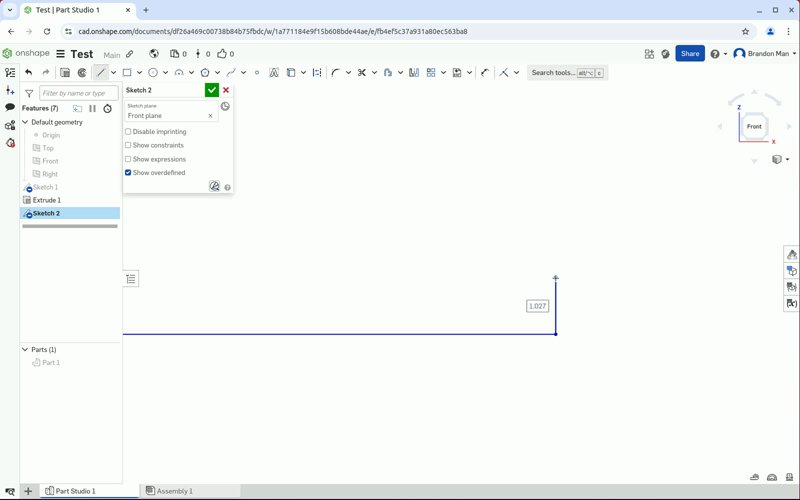
scroll(-6)
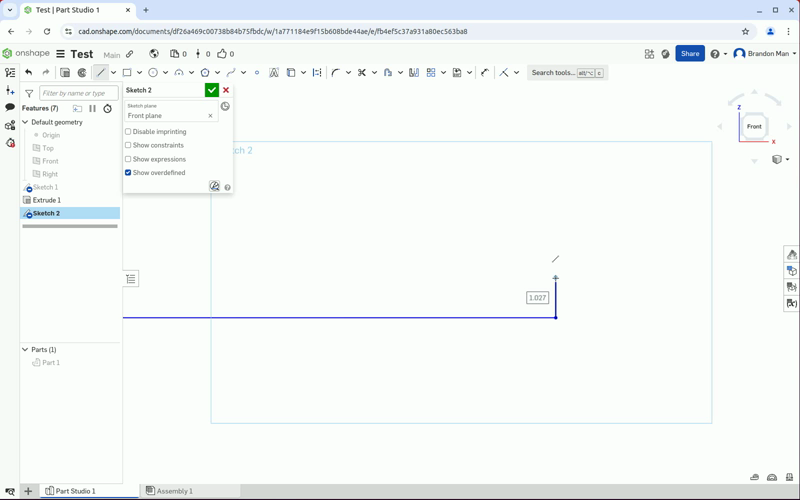
scroll(-6)
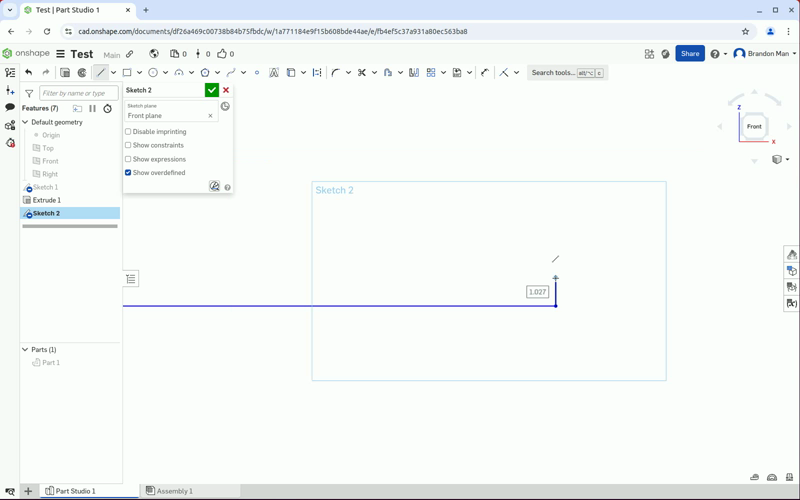
scroll(-6)
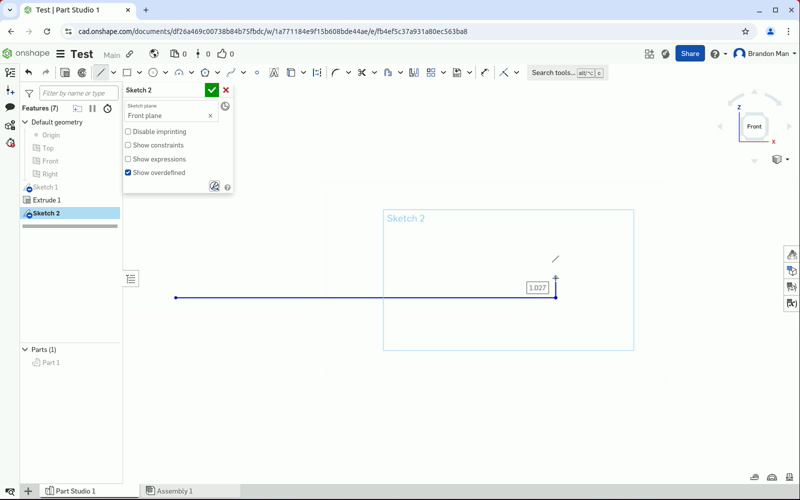
scroll(-6)
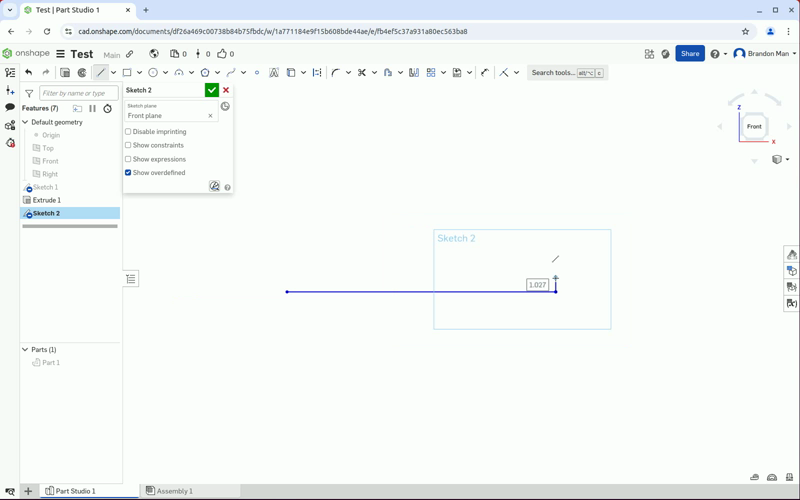
scroll(-6)
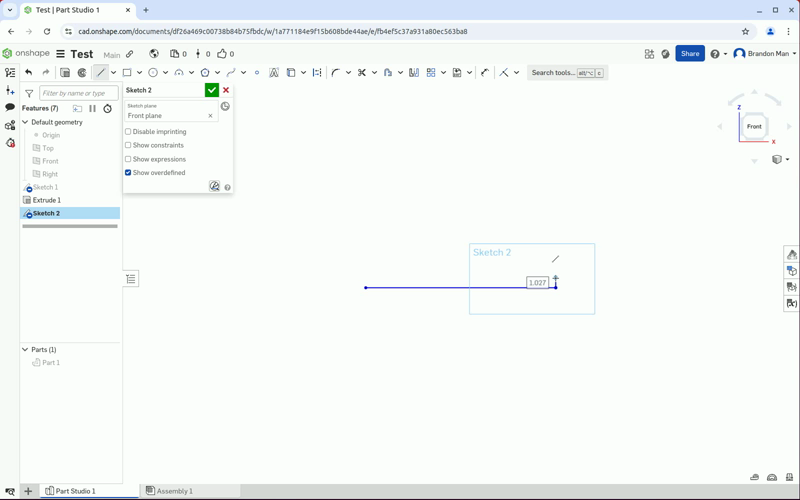
scroll(-6)
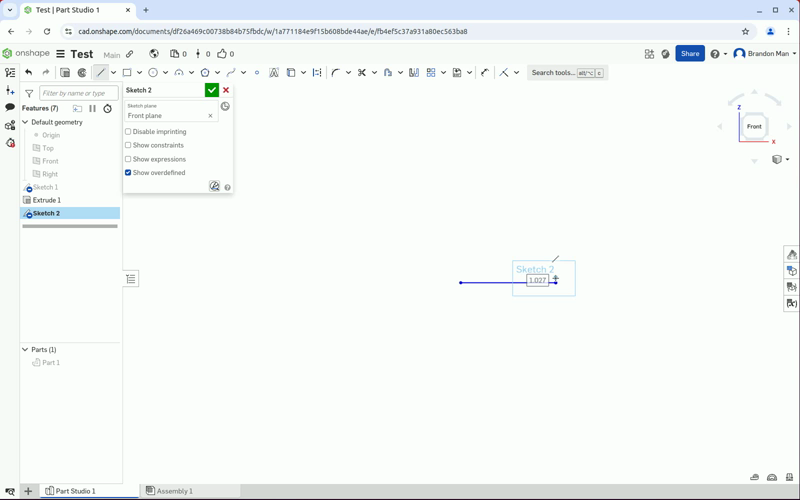
key_up(shift)
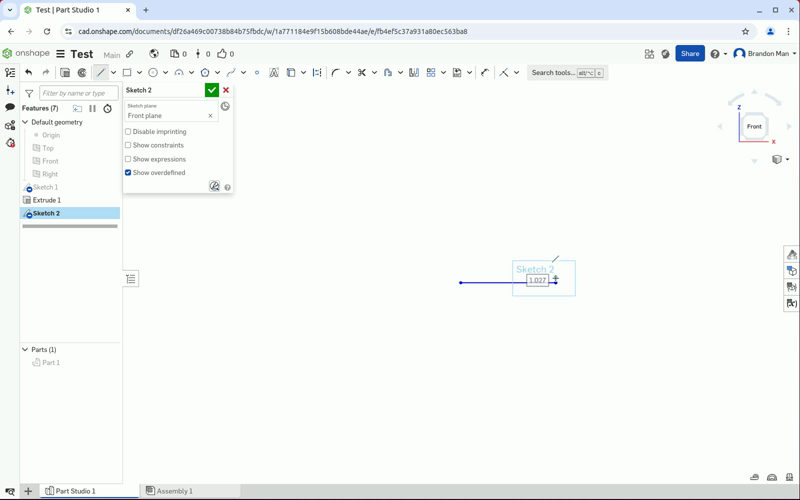
key_down(shift)
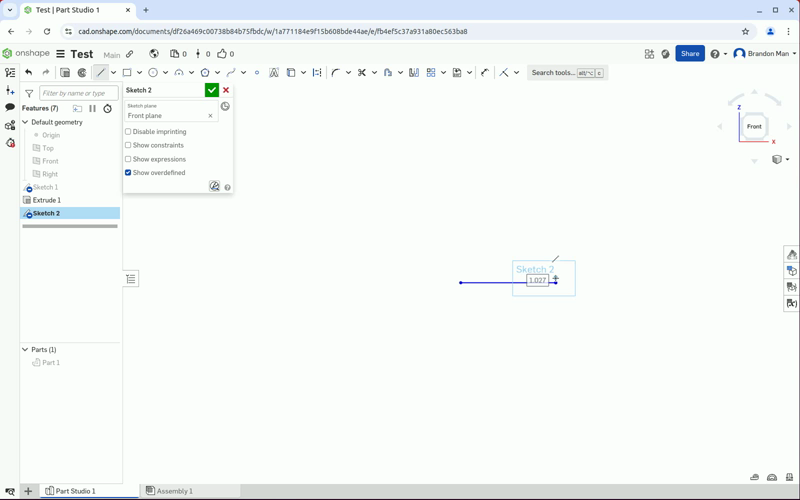
mouse_move(514, 192)
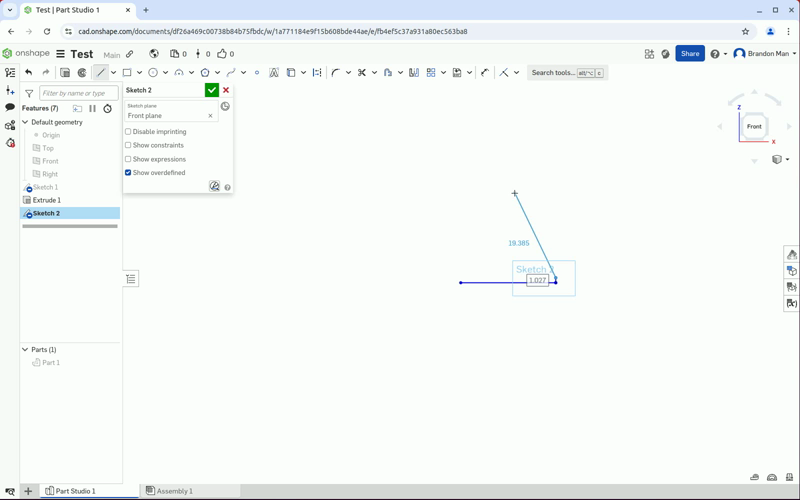
click(514, 192)
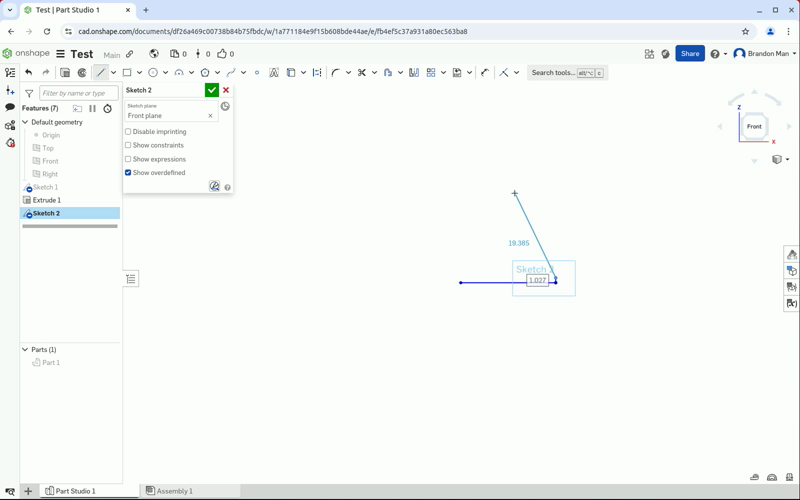
key_up(shift)
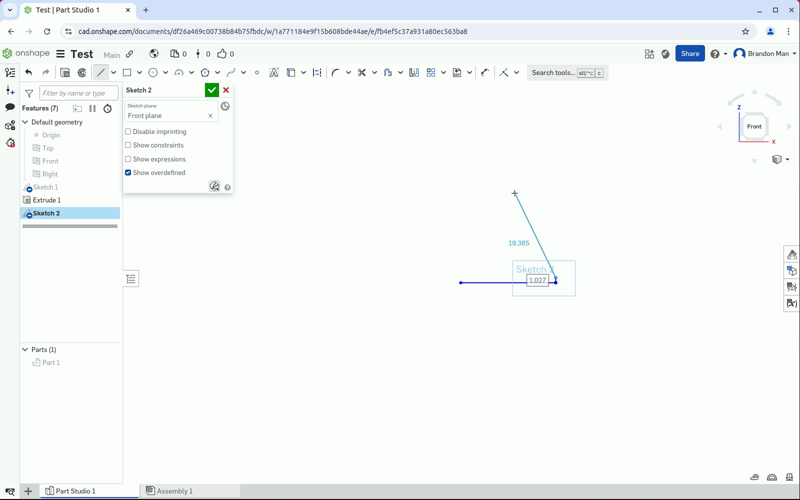
key_down(shift)
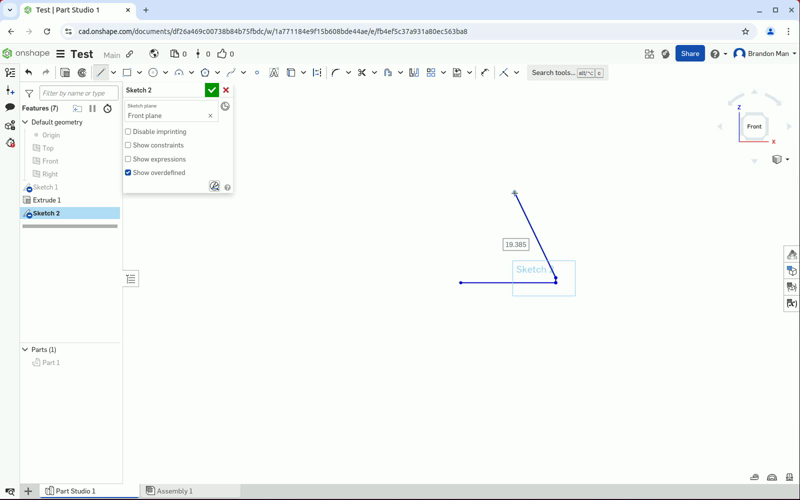
mouse_move(544, 192)
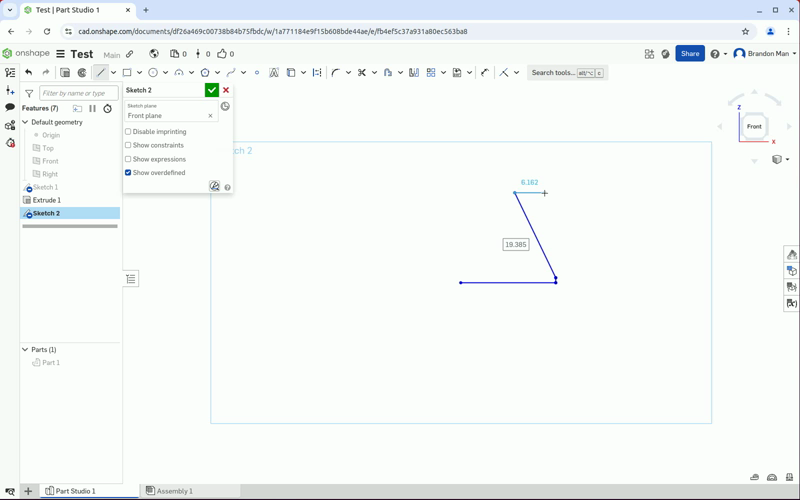
mouse_move(501, 192)
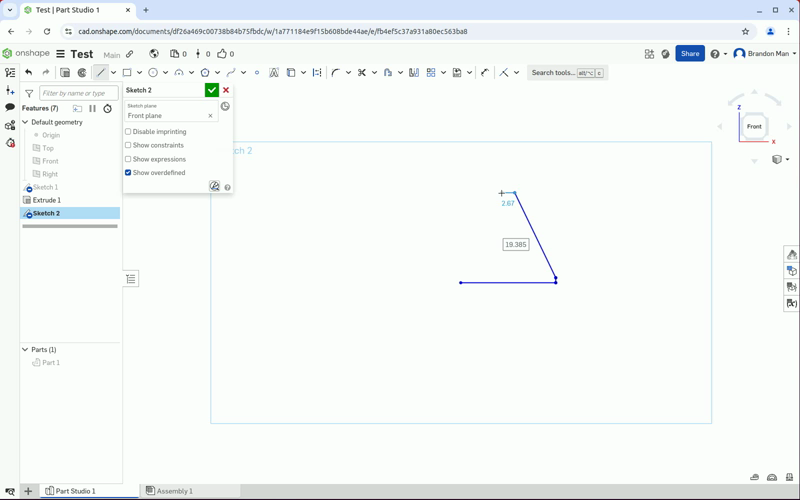
click(501, 192)
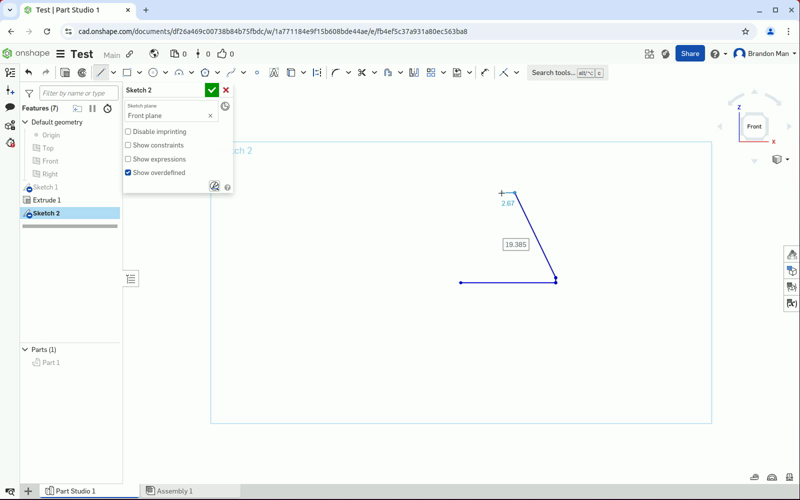
key_up(shift)
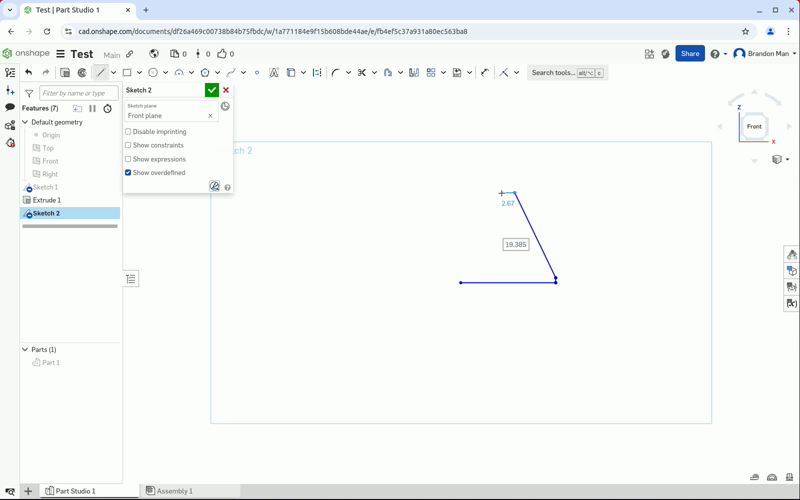
key_down(shift)
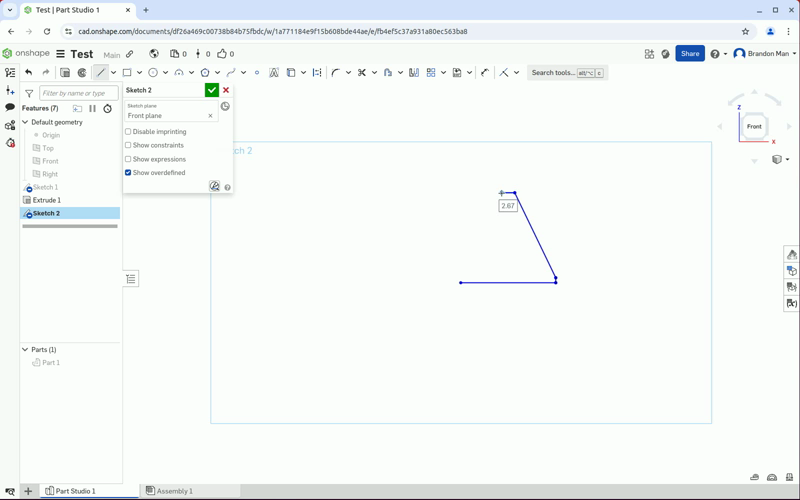
mouse_move(460, 277)
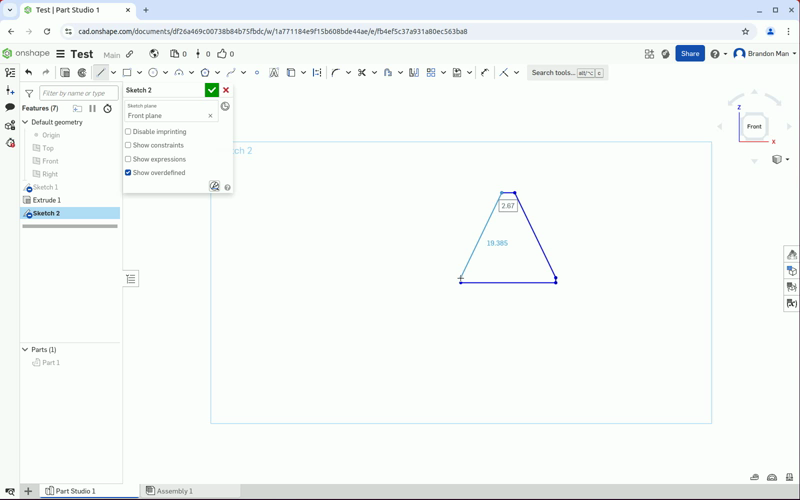
click(460, 277)
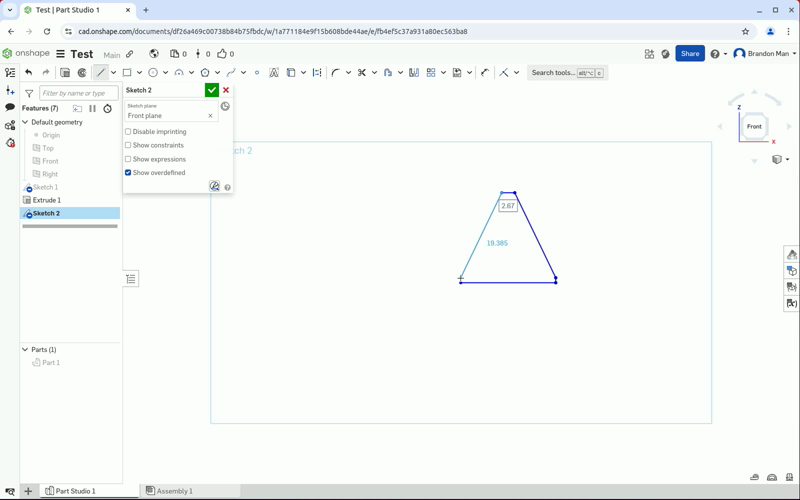
key_up(shift)
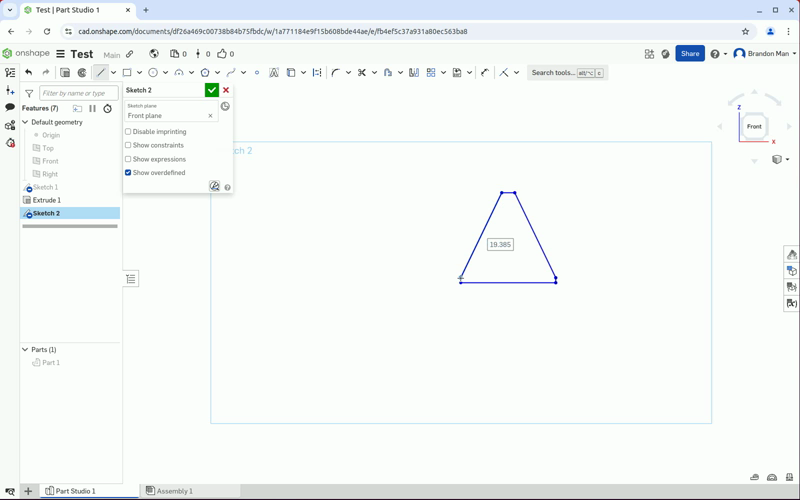
mouse_move(490, 277)
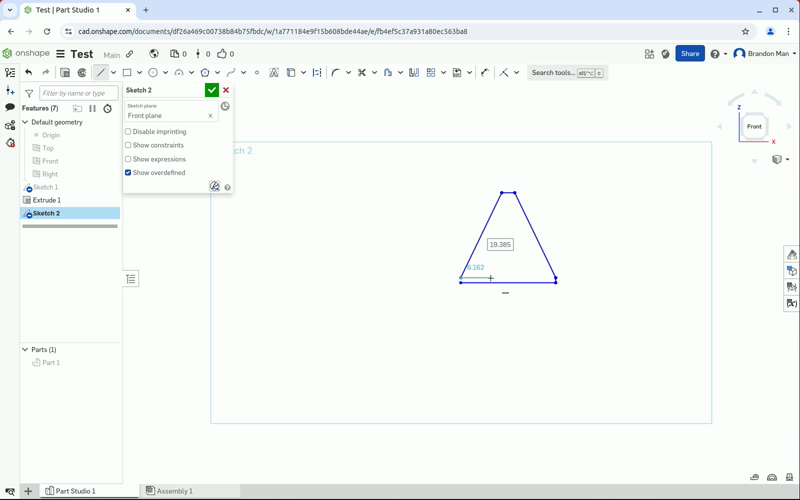
key_down(shift)
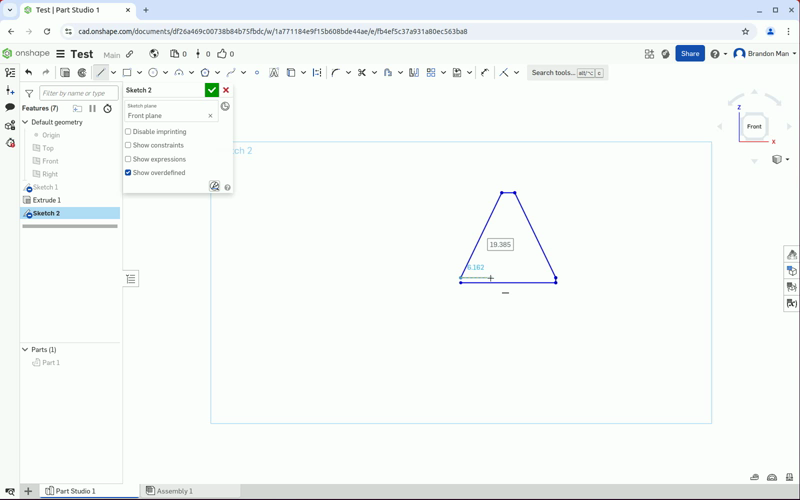
mouse_move(460, 282)
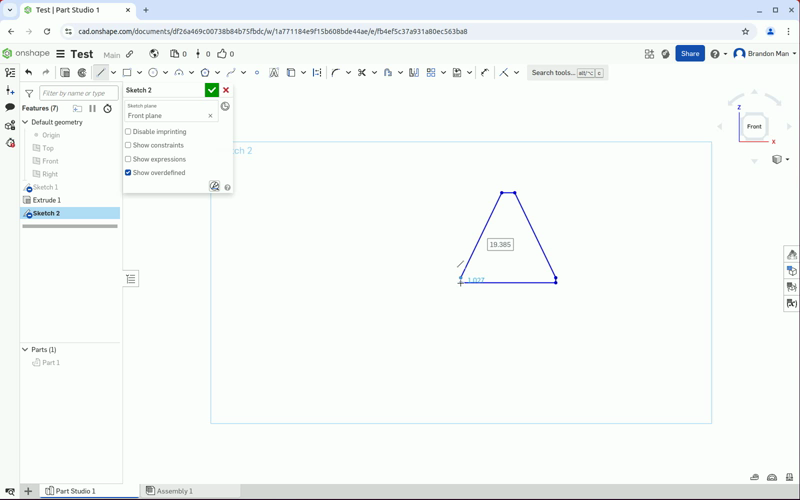
scroll(6)
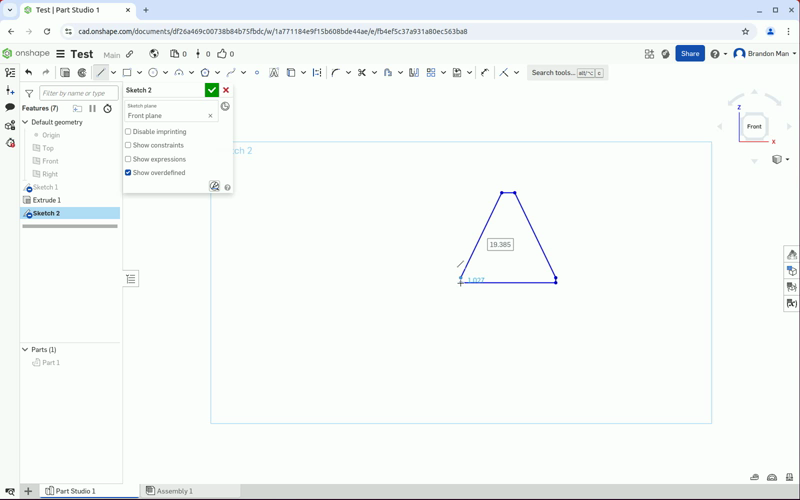
scroll(6)
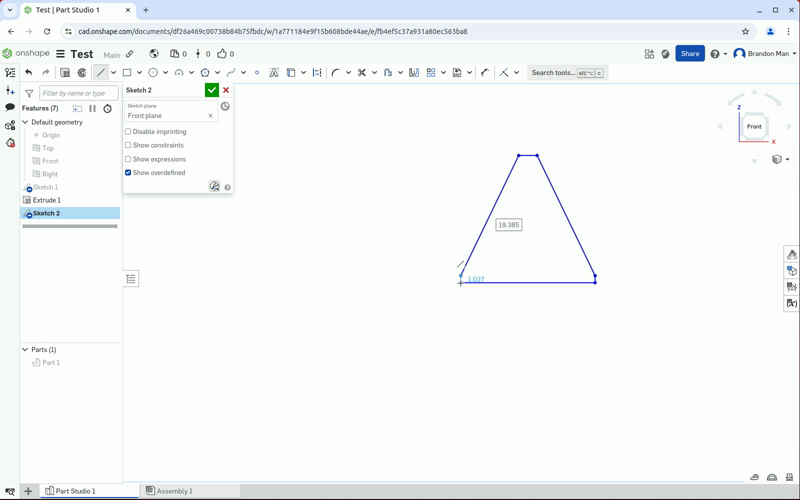
scroll(6)
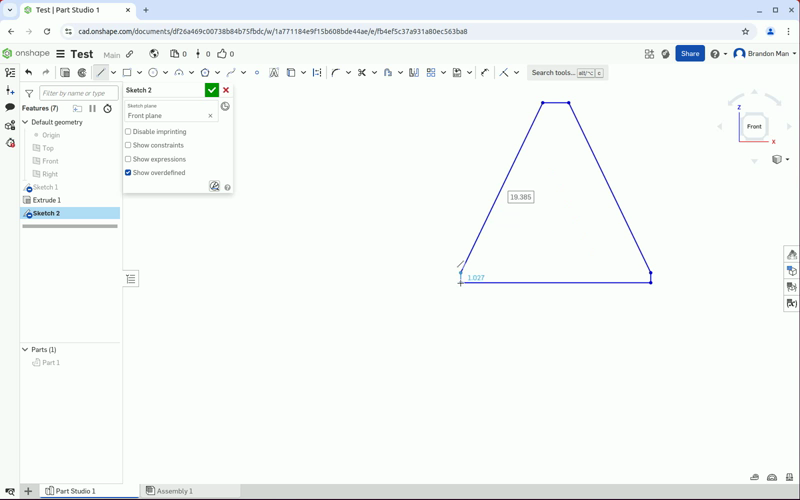
scroll(6)
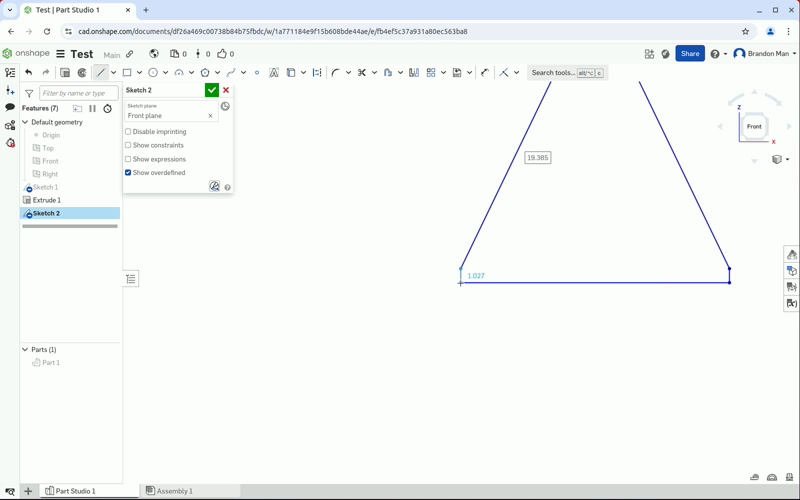
scroll(6)
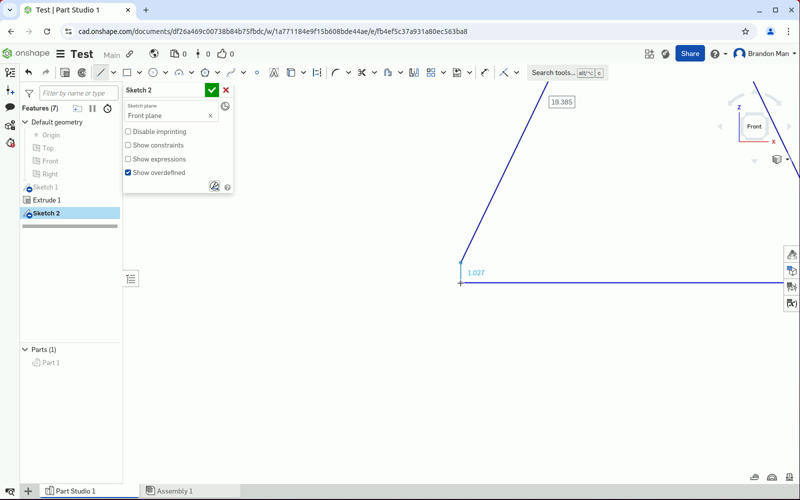
scroll(6)
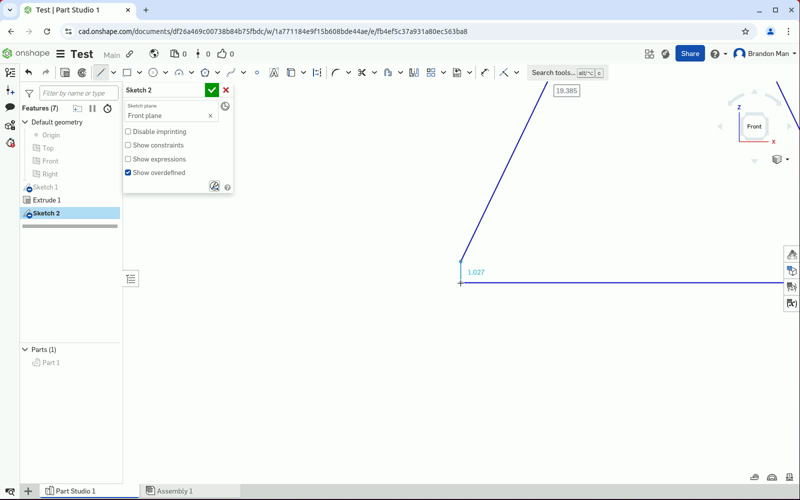
scroll(6)
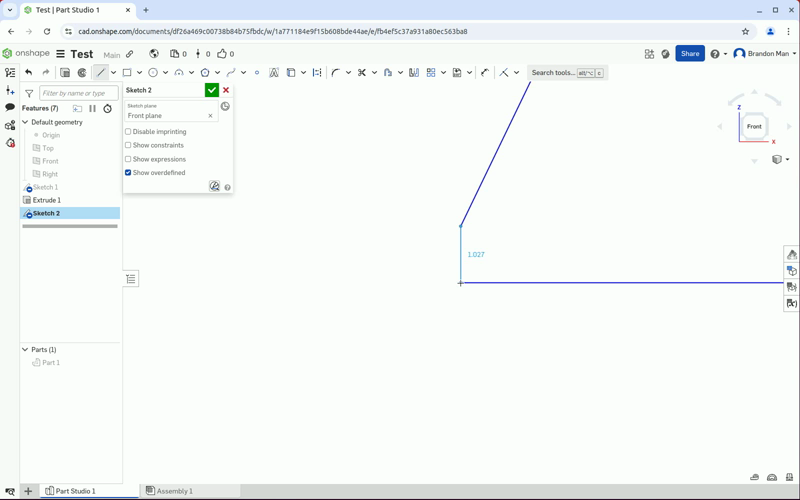
key_up(shift)
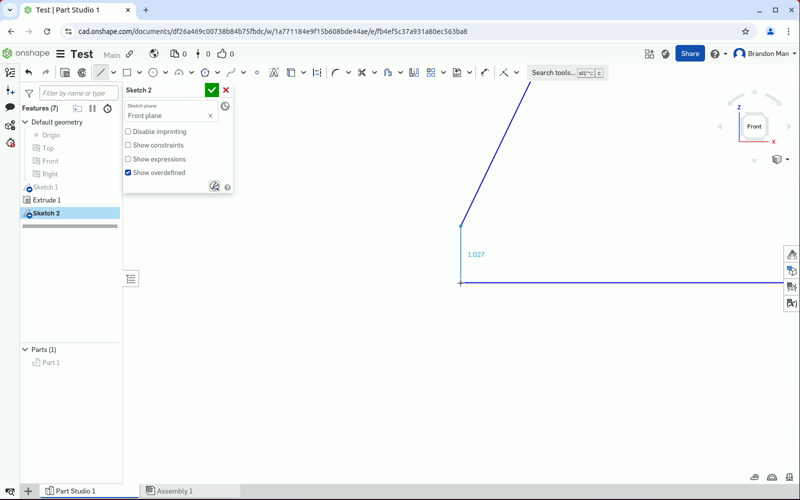
click(460, 282)
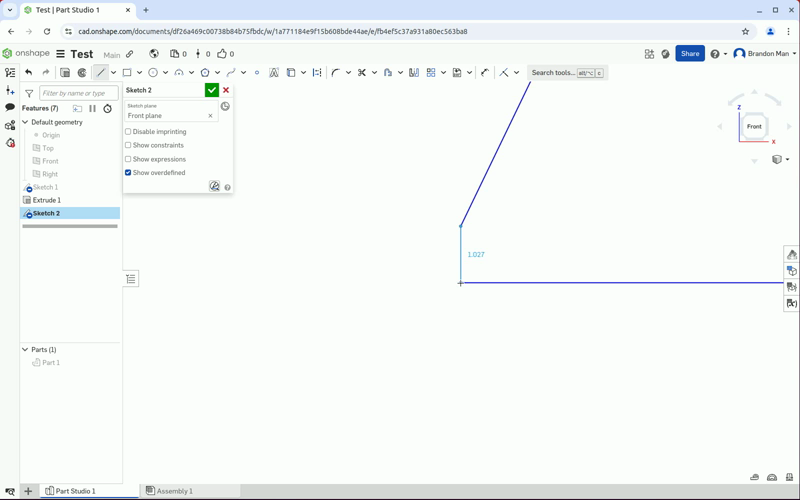
scroll(-6)
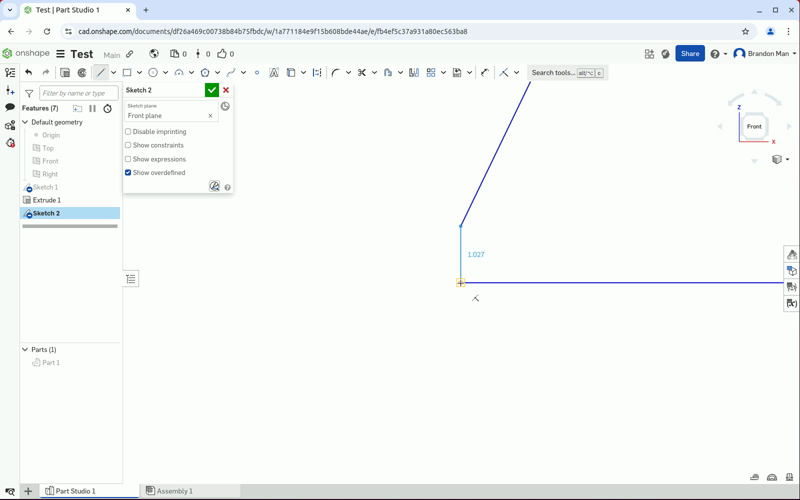
scroll(-6)
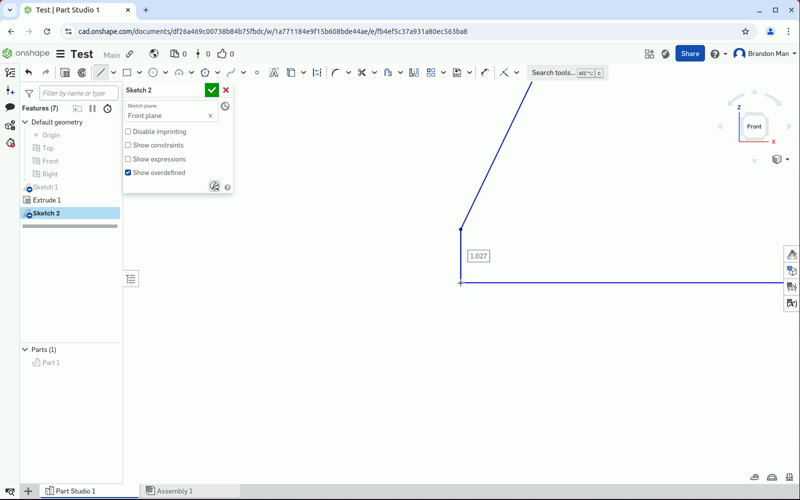
scroll(-6)
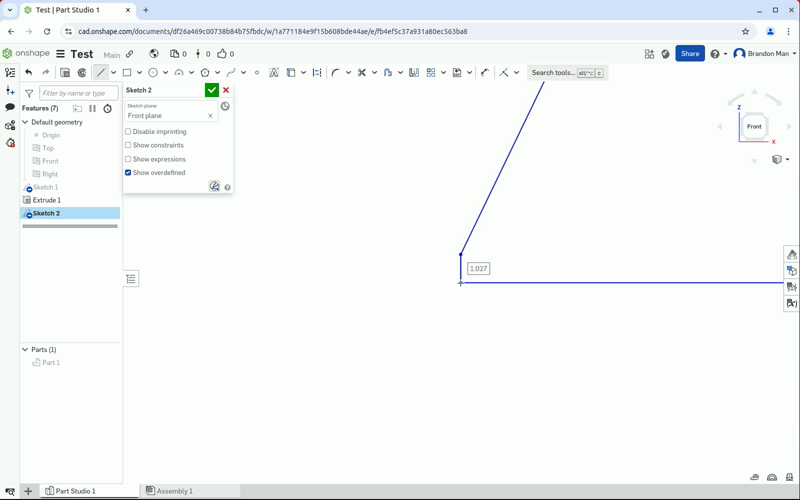
scroll(-6)
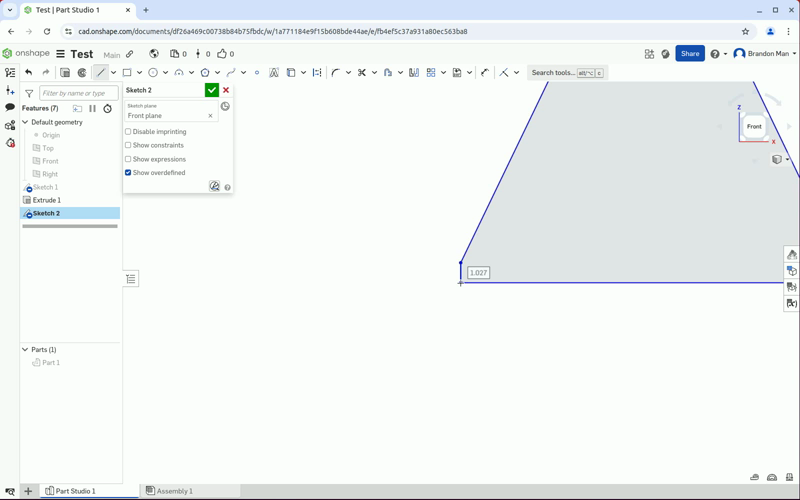
scroll(-6)
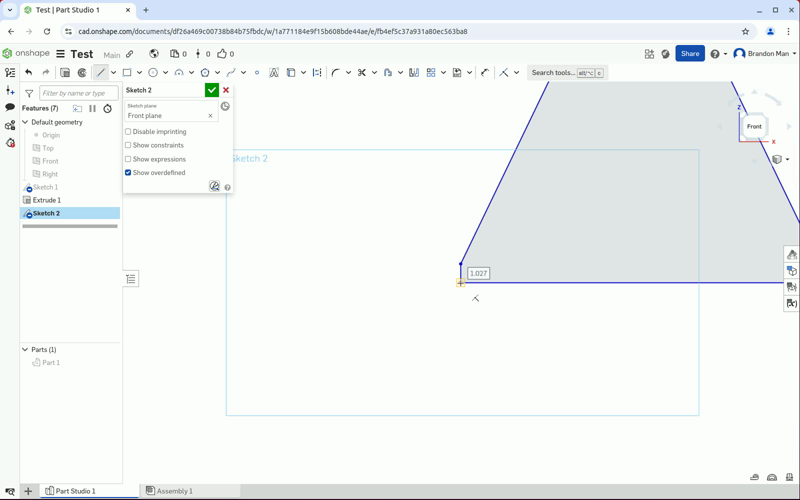
scroll(-6)
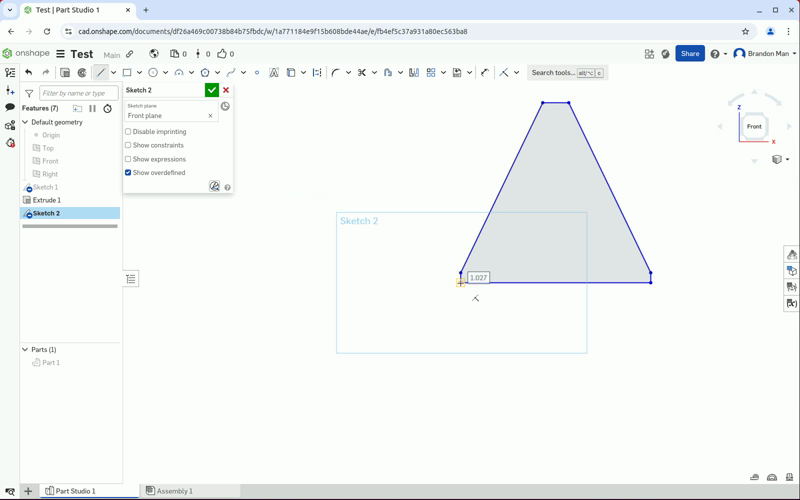
scroll(-6)
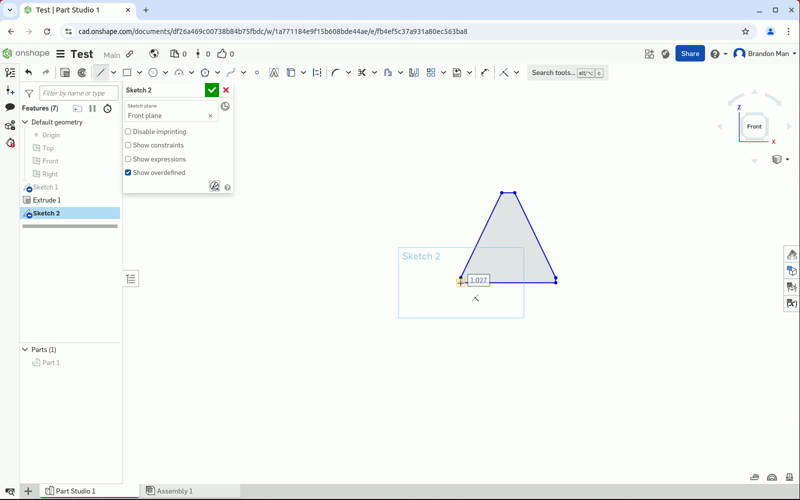
key(esc)
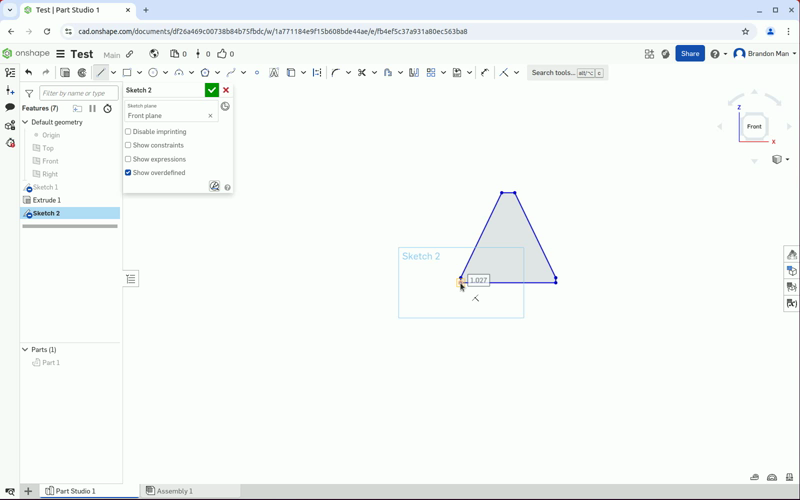
mouse_move(513, 251)
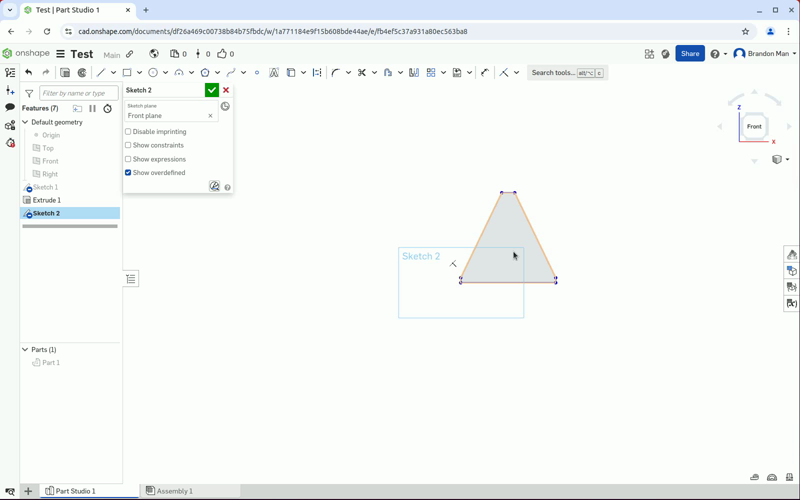
click(513, 251)
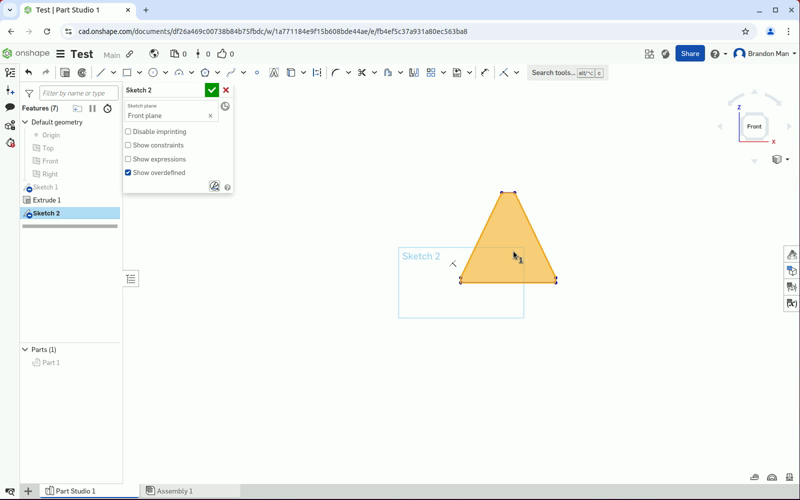
mouse_move(73, 352)
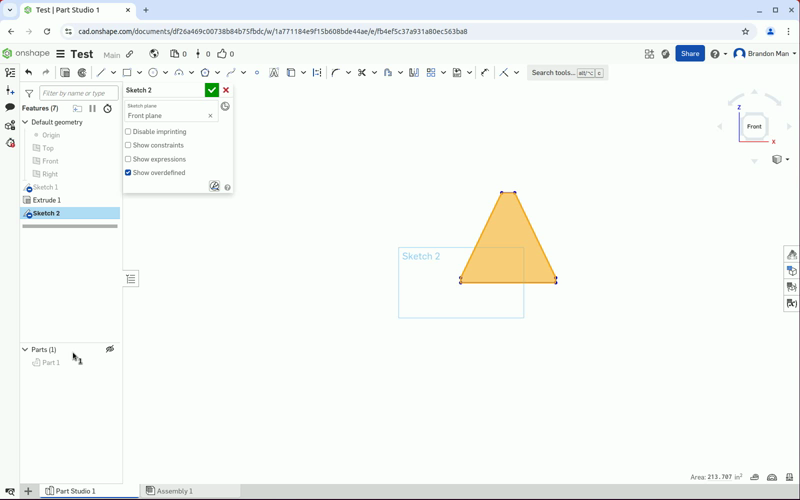
key(shift+y)
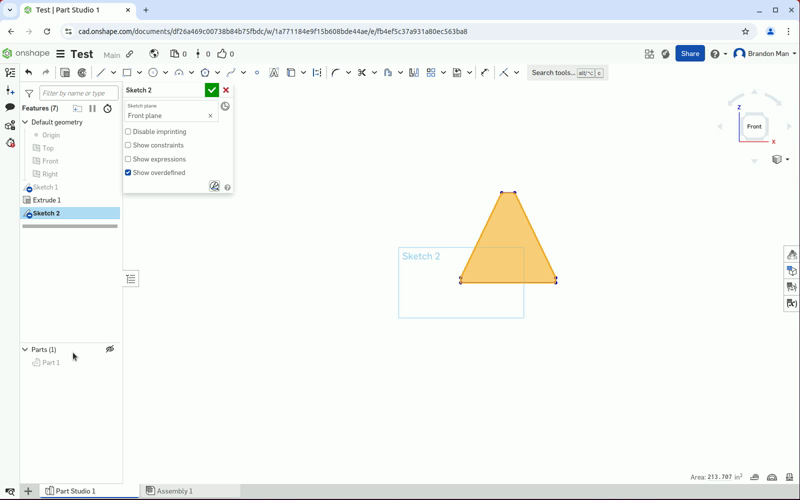
key(shift+e)
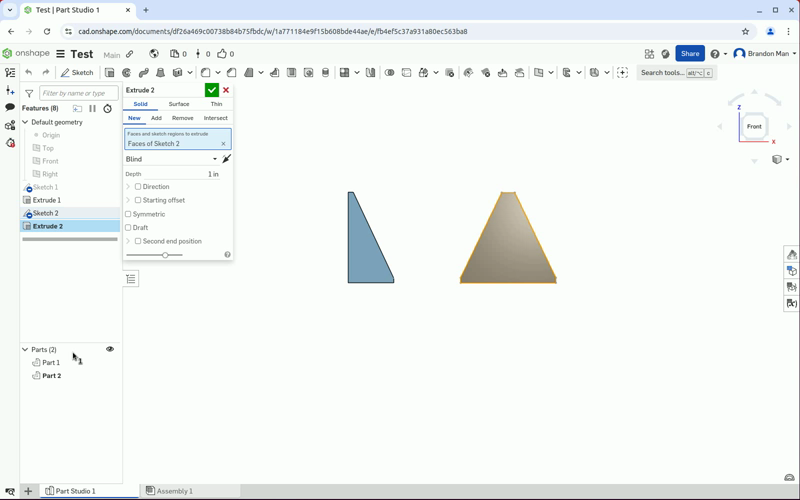
mouse_move(143, 106)
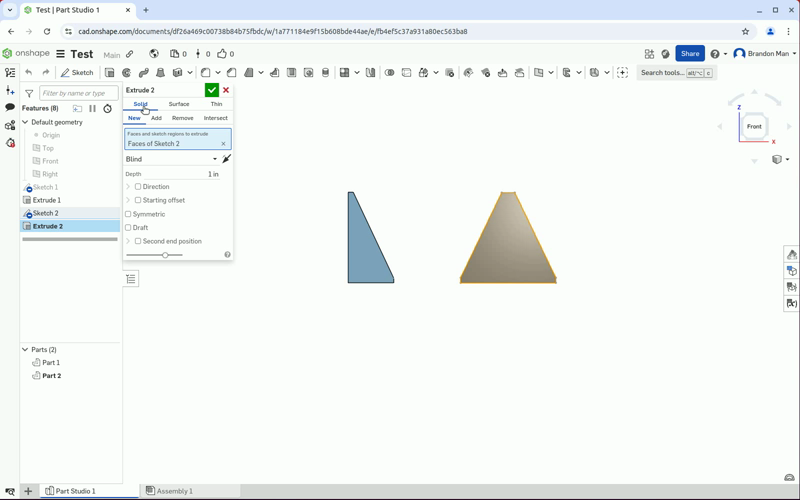
click(143, 106)
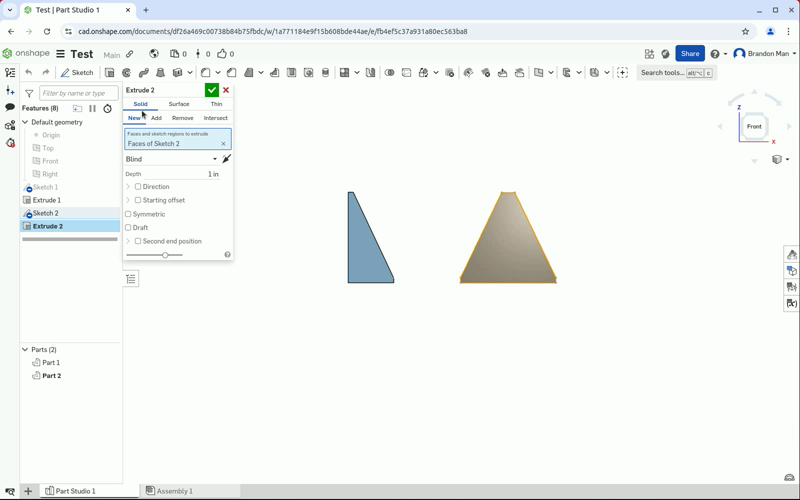
mouse_move(137, 120)
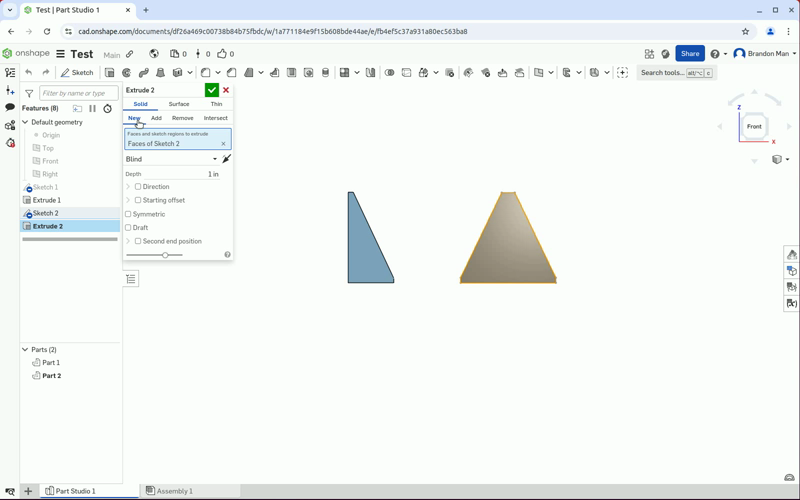
click(137, 120)
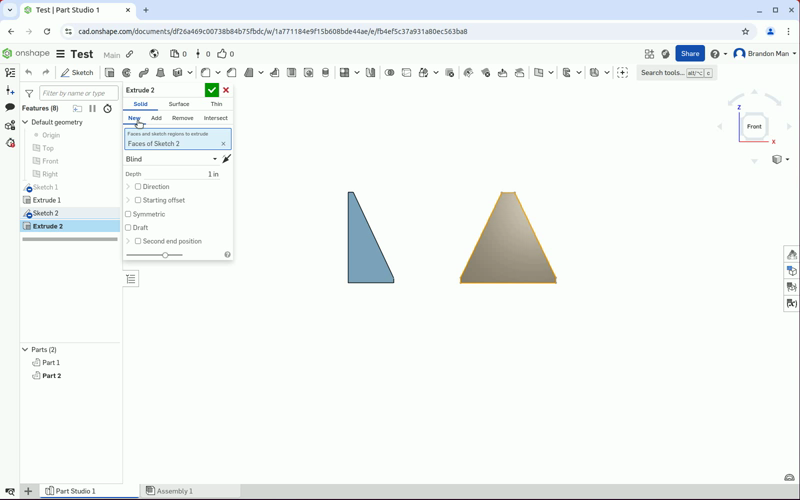
key(tab, 4)
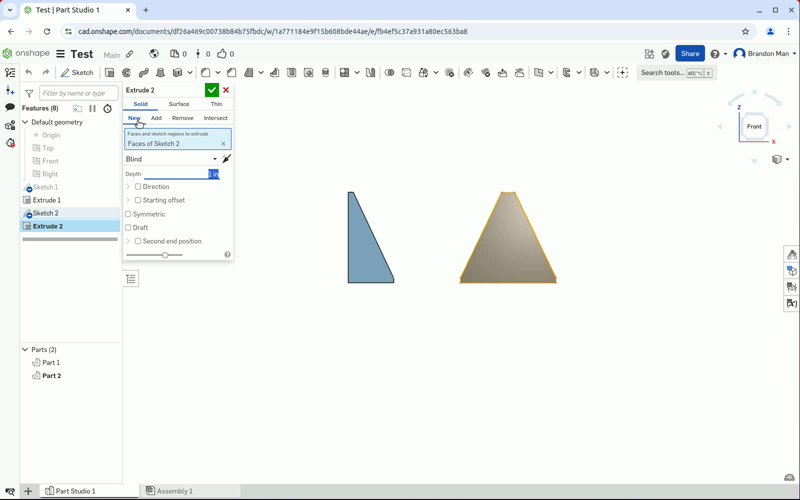
text(2.407)
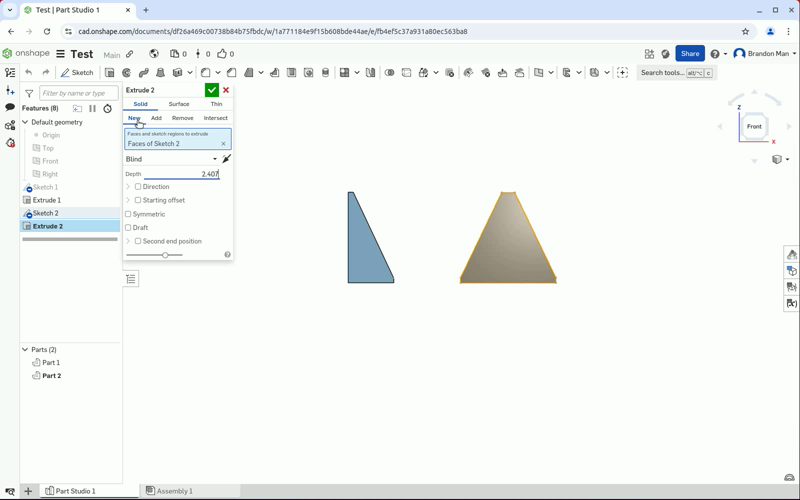
key(enter)
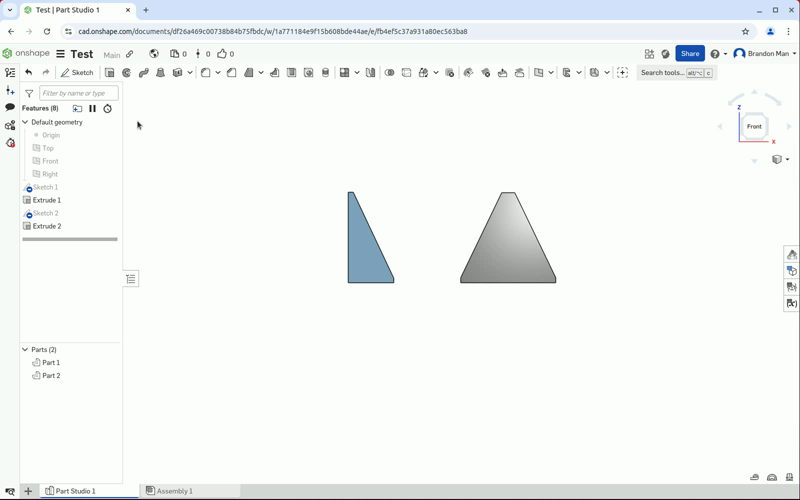
key(shift+h)
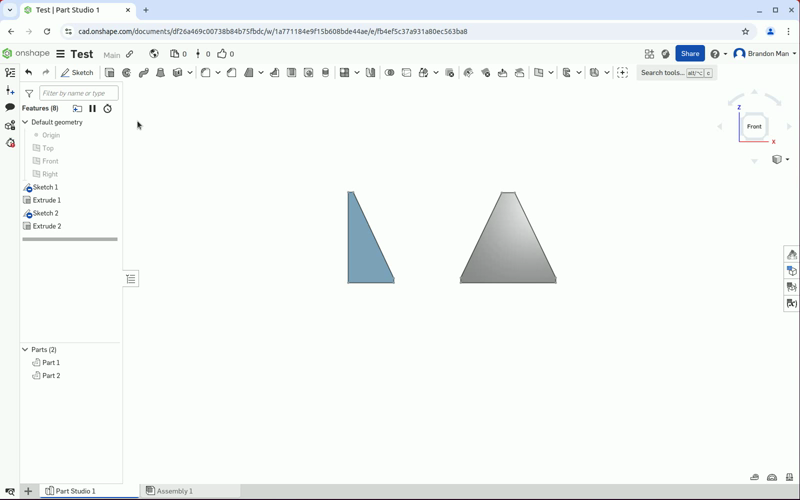
key(shift+h)
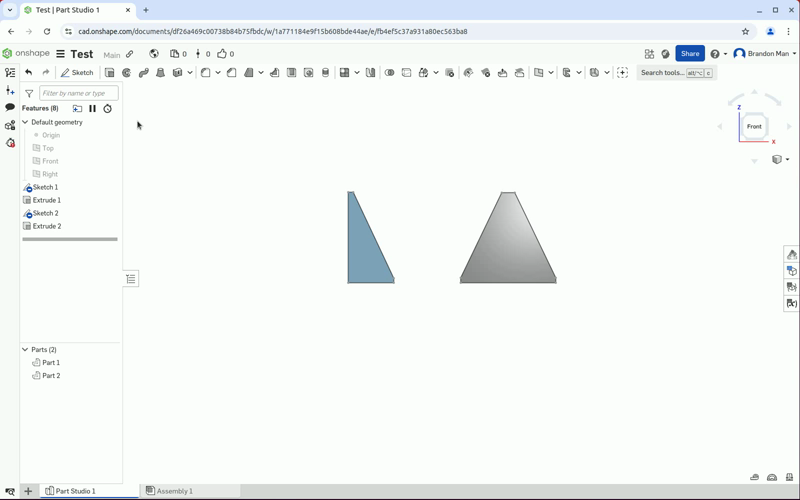
key(shift+7)
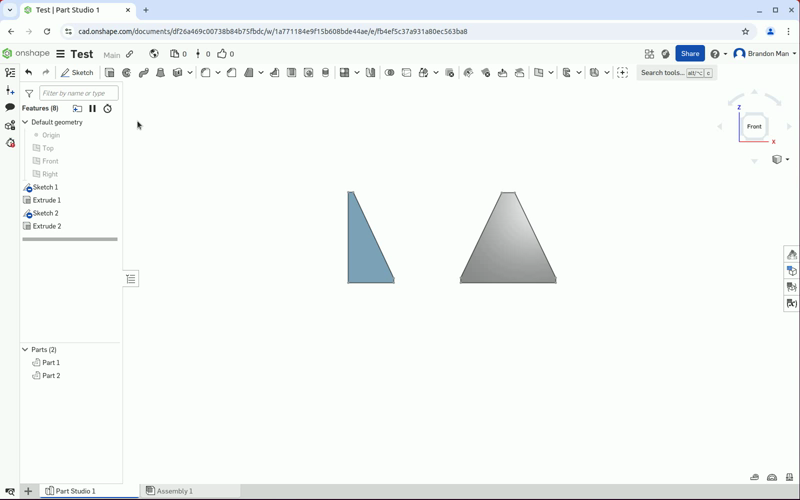
key(left, 2)
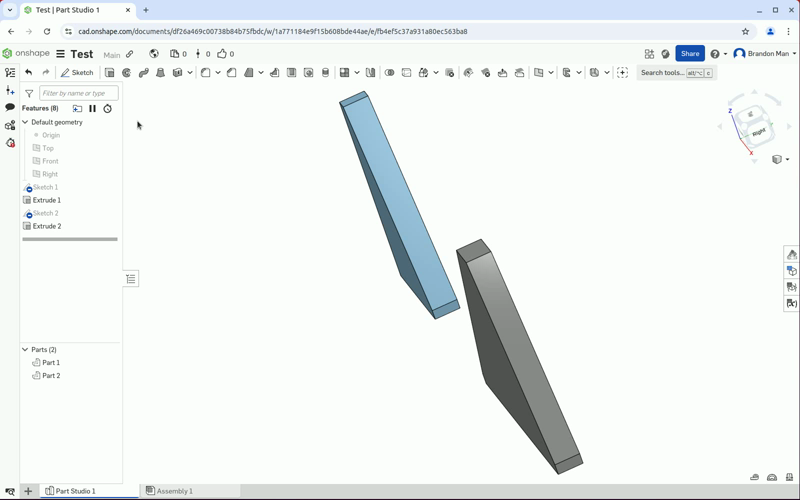
key(down, 2)
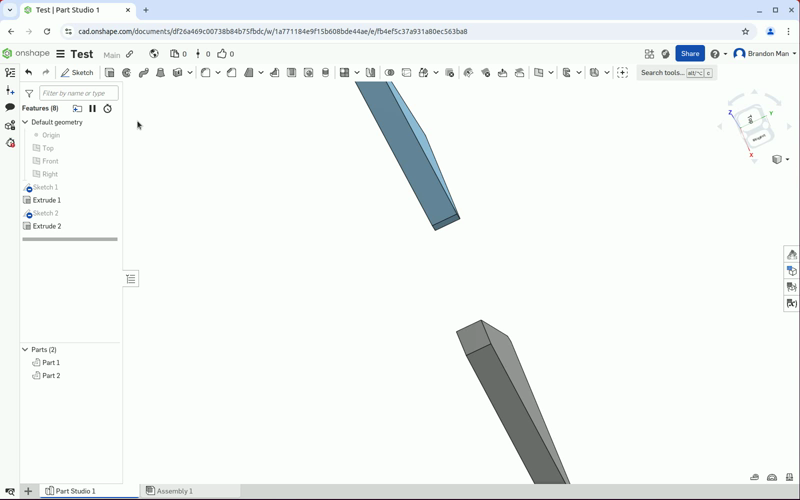
key(up, 2)
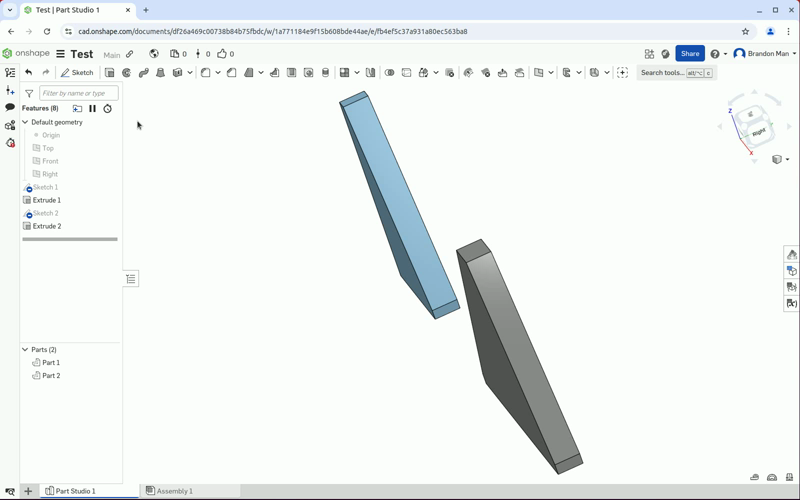
key(right, 2)
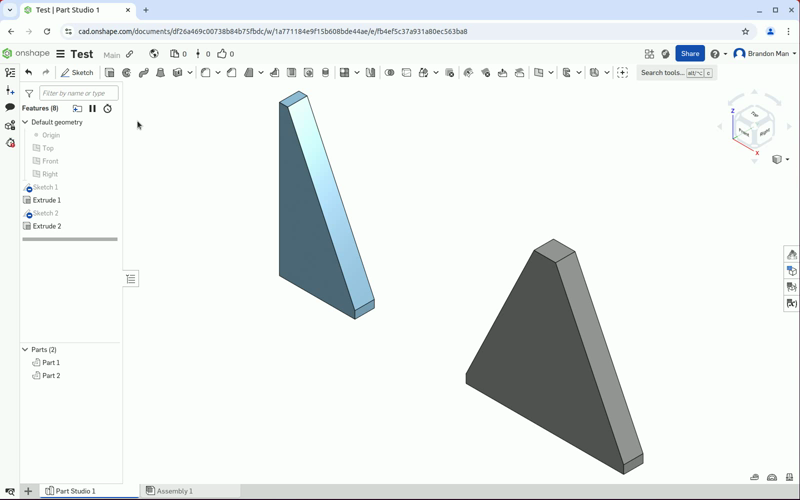
mouse_move(73, 189)
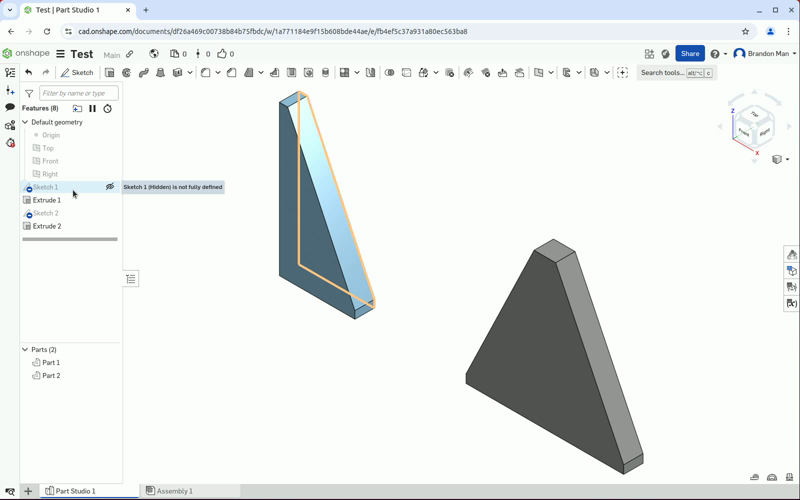
click(73, 189)